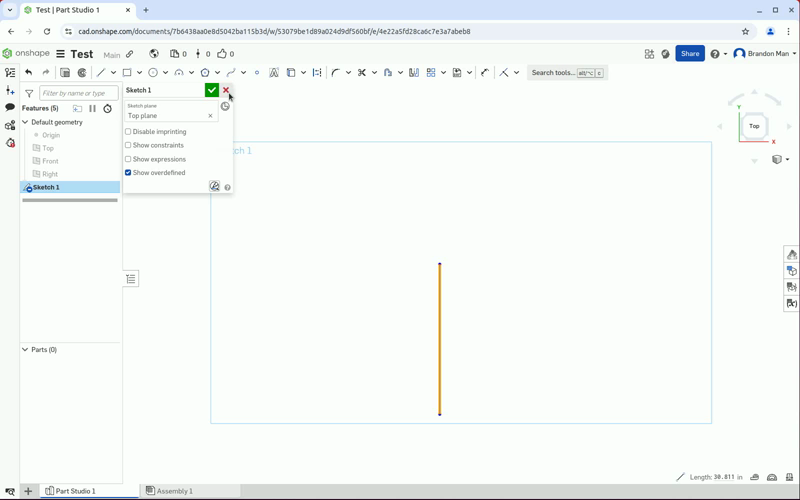
key(shift+h)
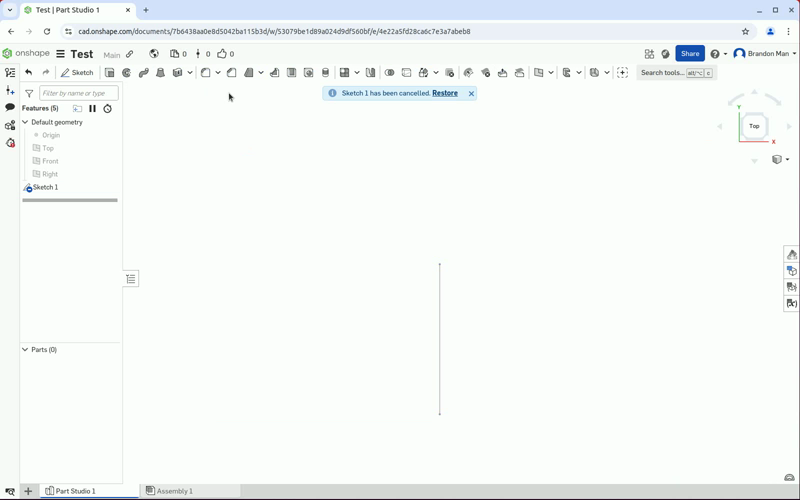
key(shift+s)
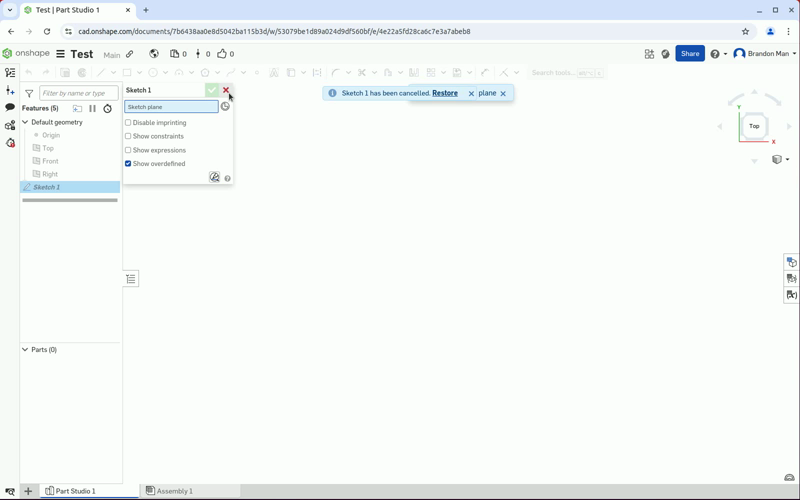
mouse_move(73, 150)
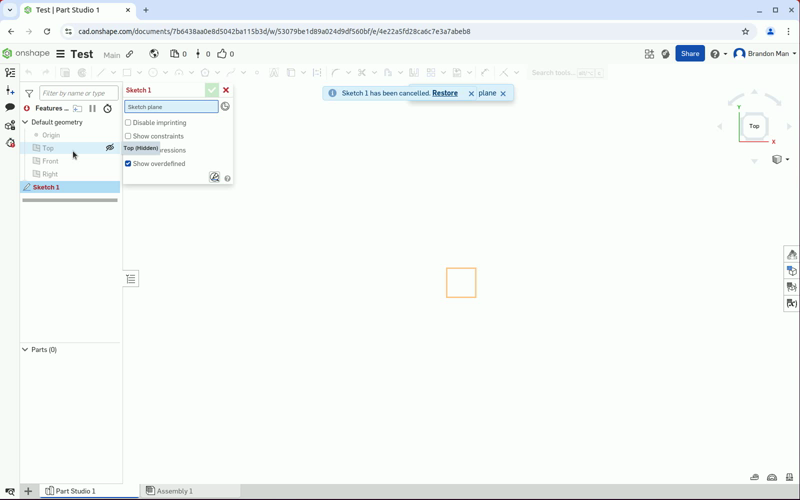
click(73, 150)
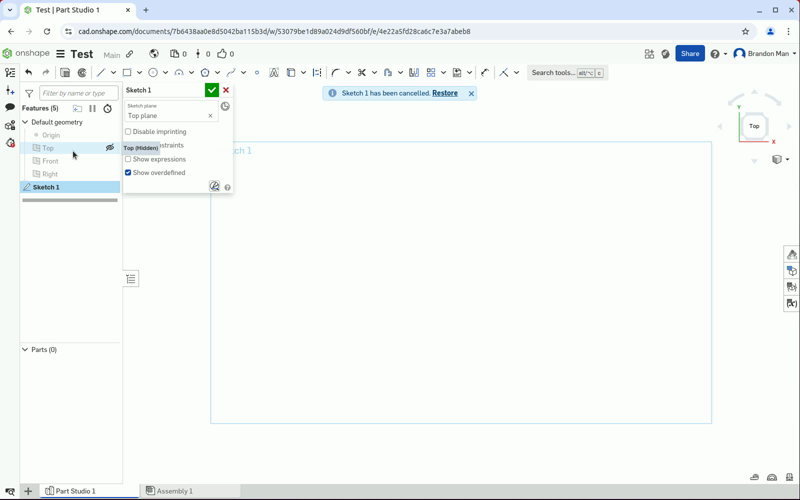
mouse_move(73, 352)
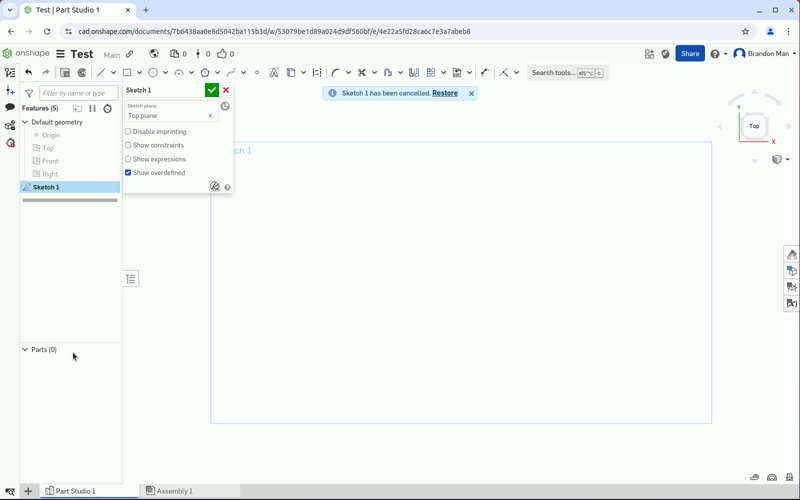
key(y)
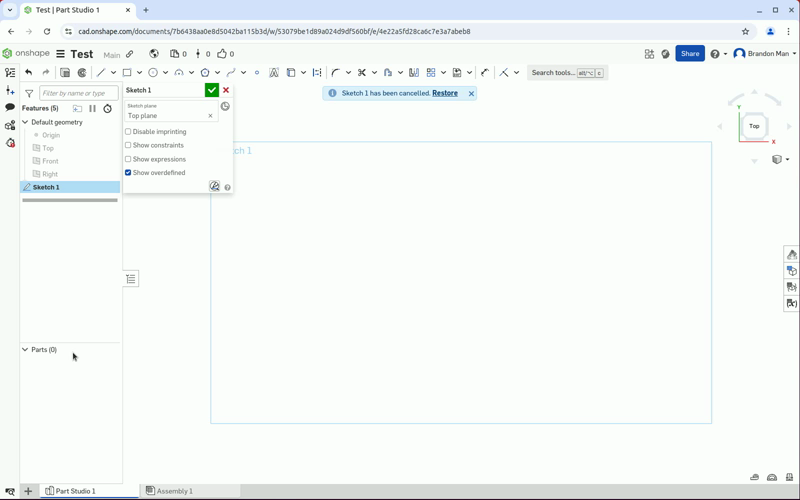
key(c)
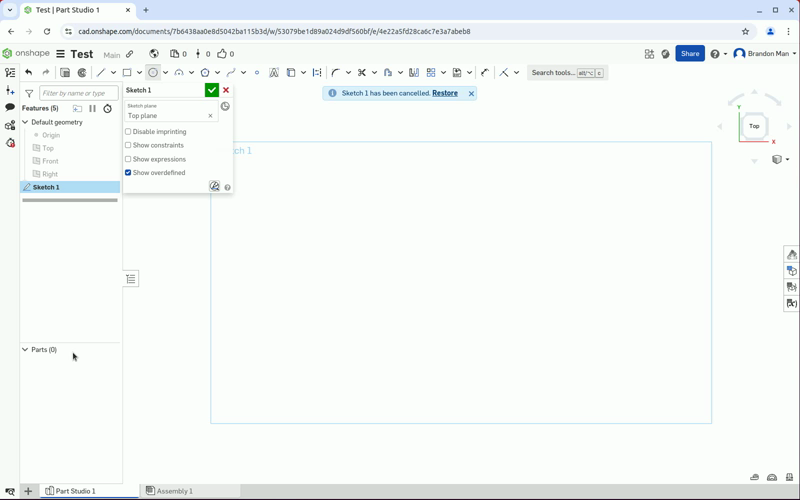
key_down(shift)
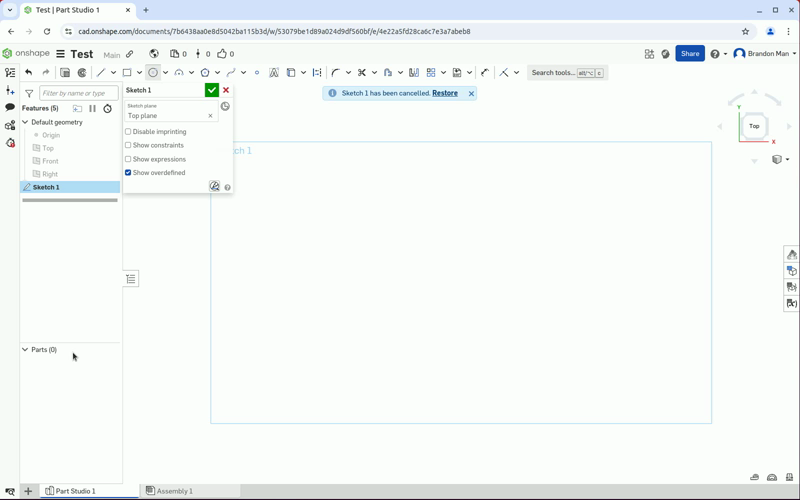
mouse_move(460, 282)
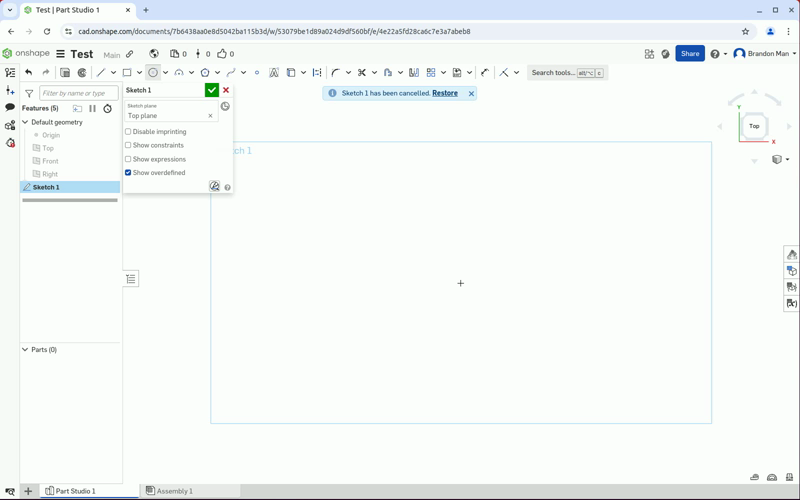
click(460, 282)
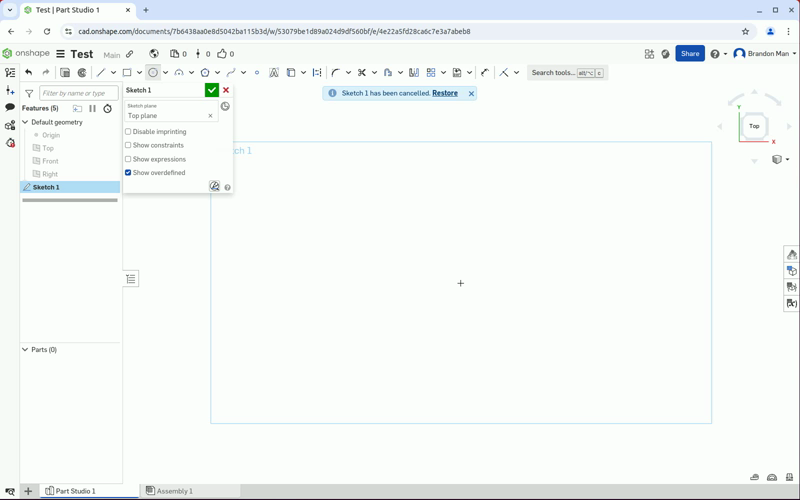
key_up(shift)
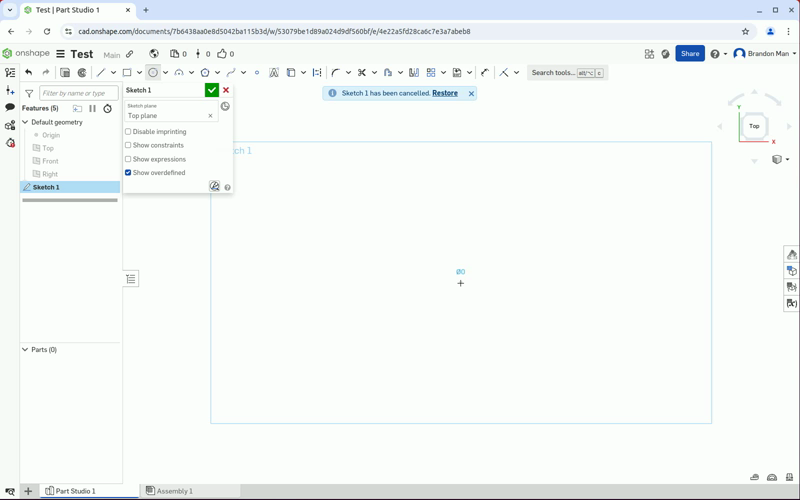
mouse_move(472, 282)
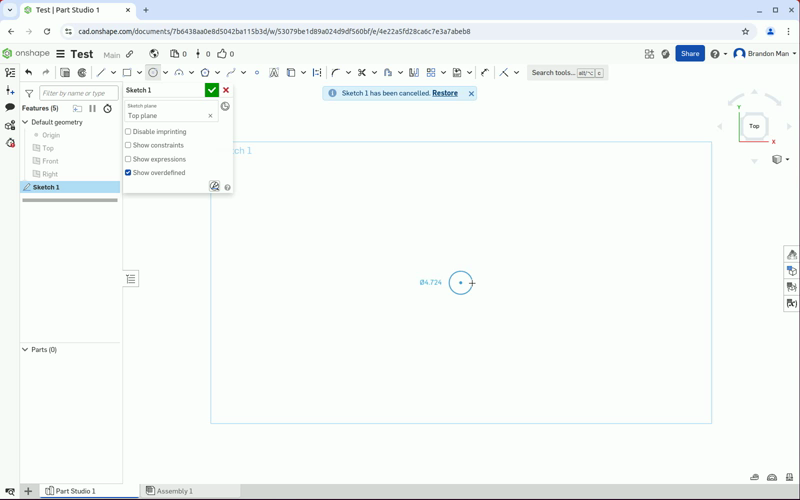
click(472, 282)
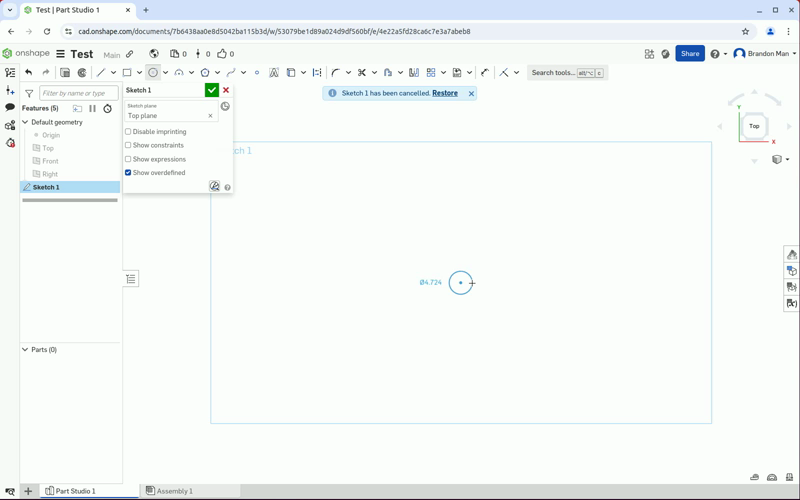
key(esc)
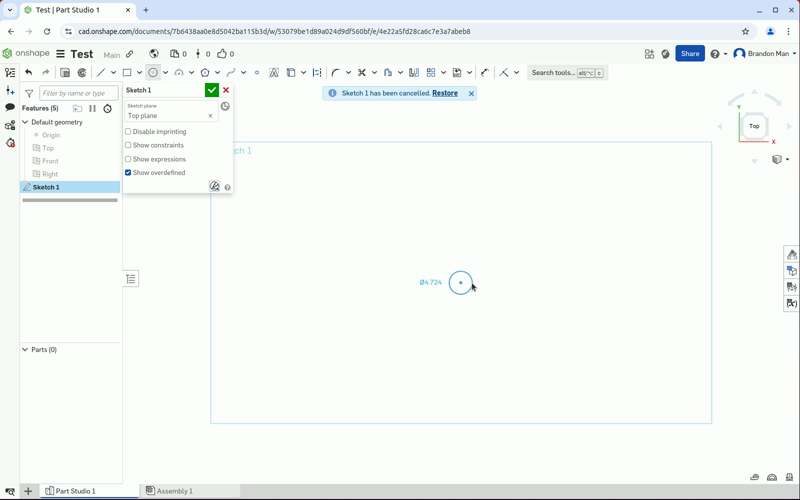
mouse_move(455, 285)
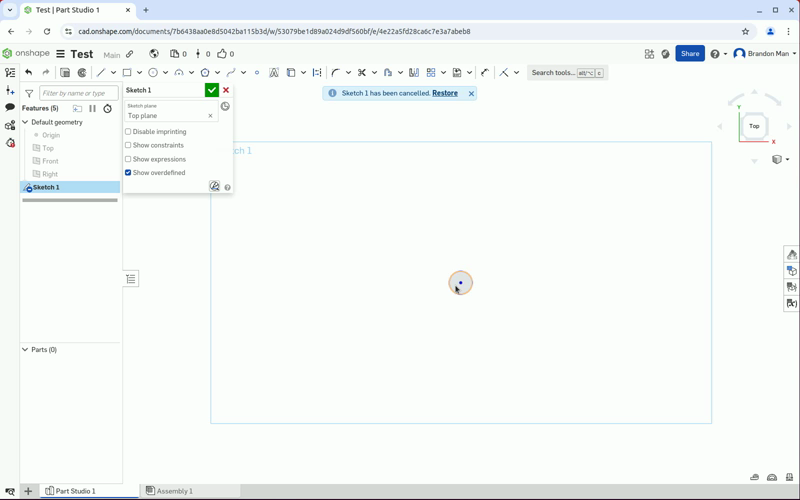
scroll(6)
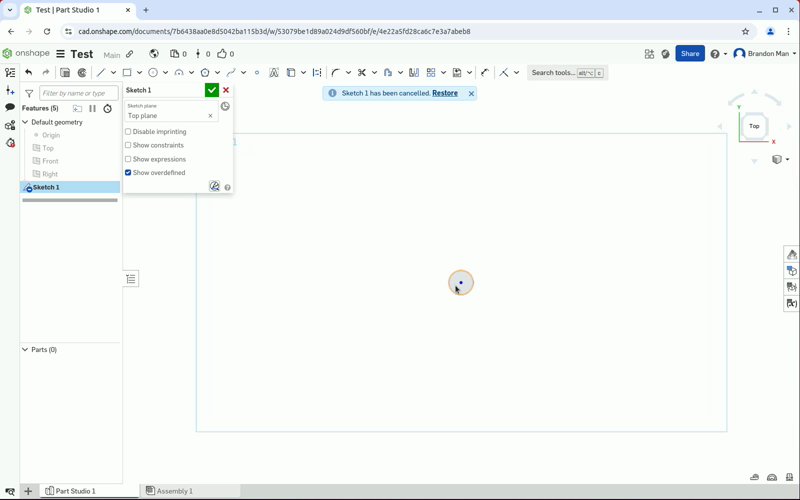
scroll(6)
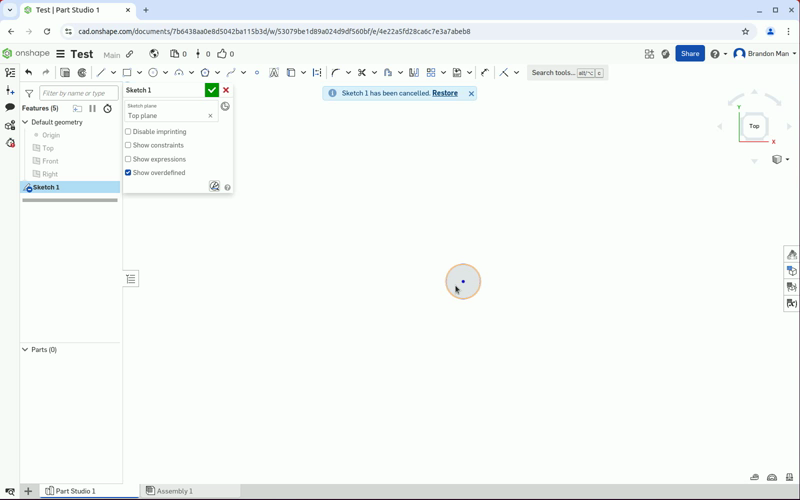
scroll(6)
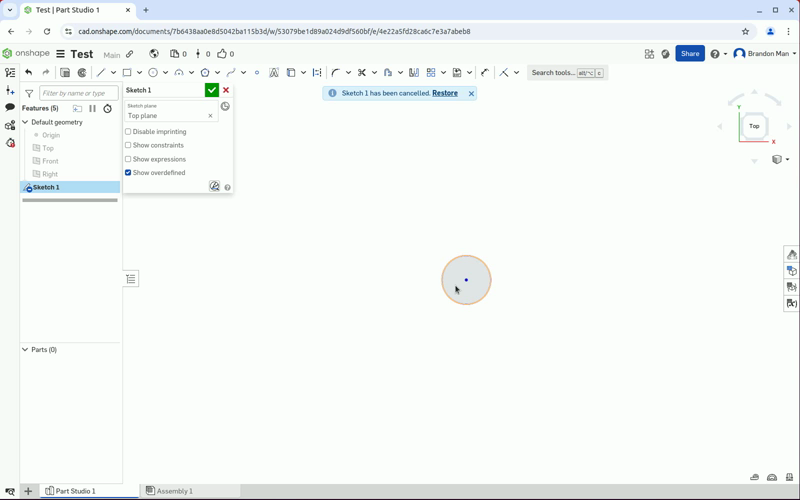
scroll(6)
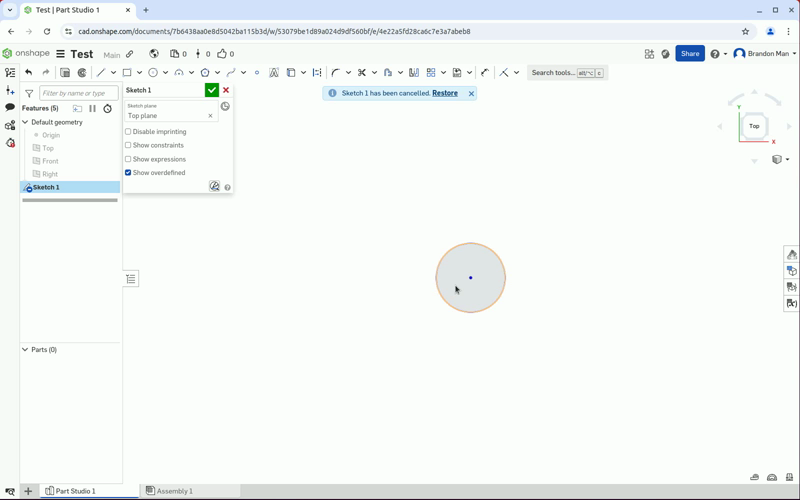
scroll(6)
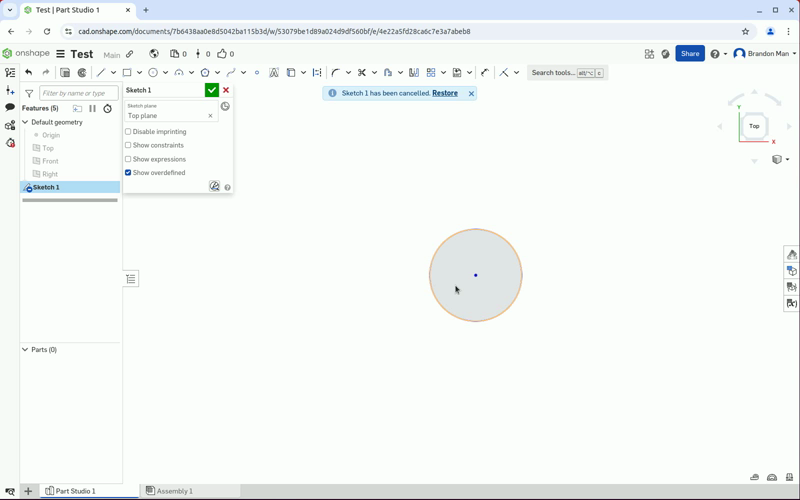
scroll(6)
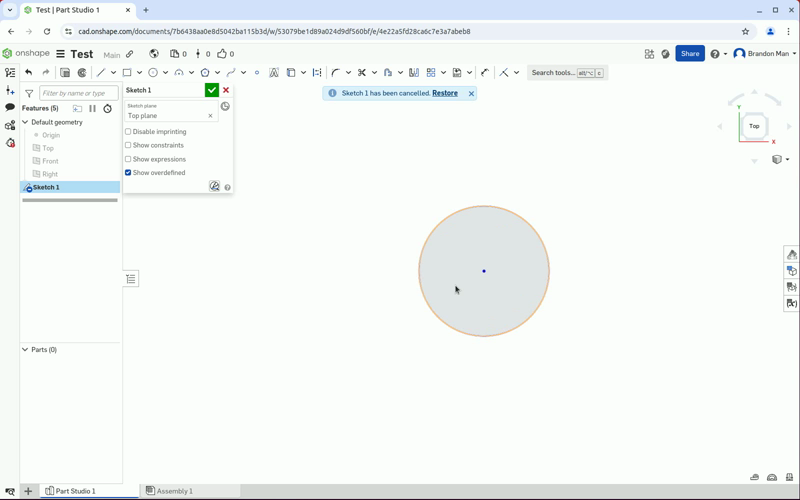
scroll(6)
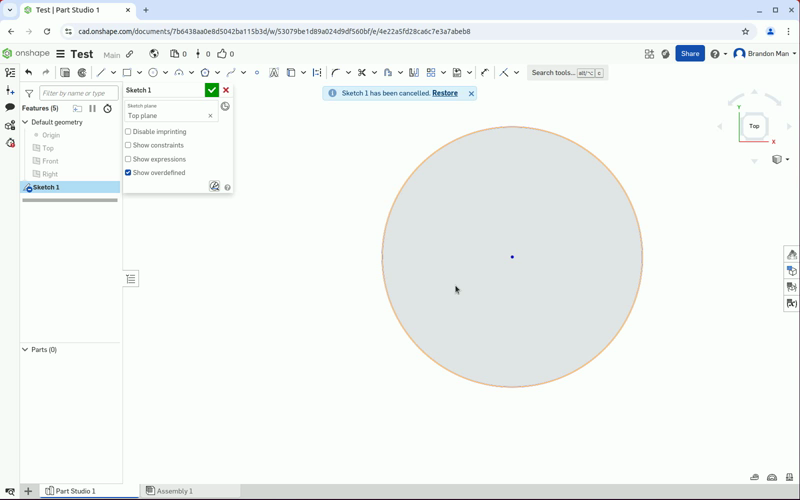
click(455, 285)
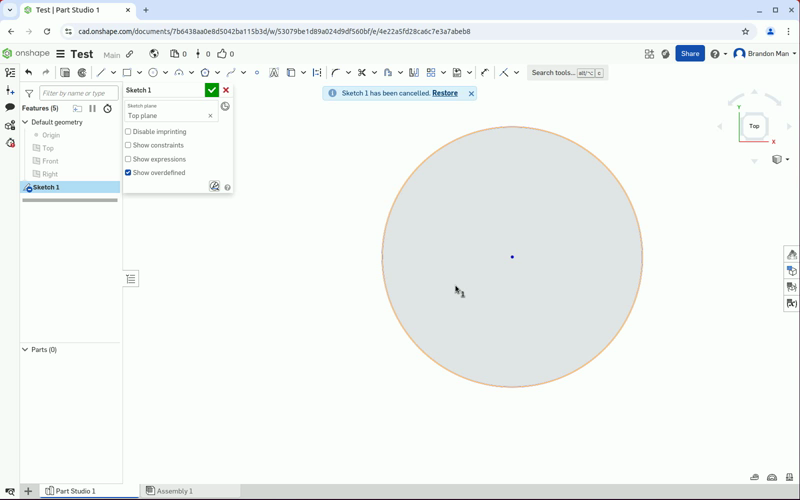
scroll(-6)
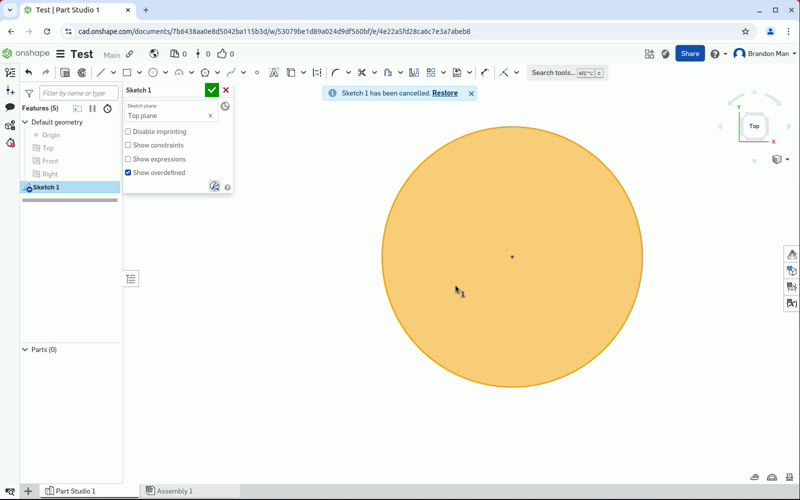
scroll(-6)
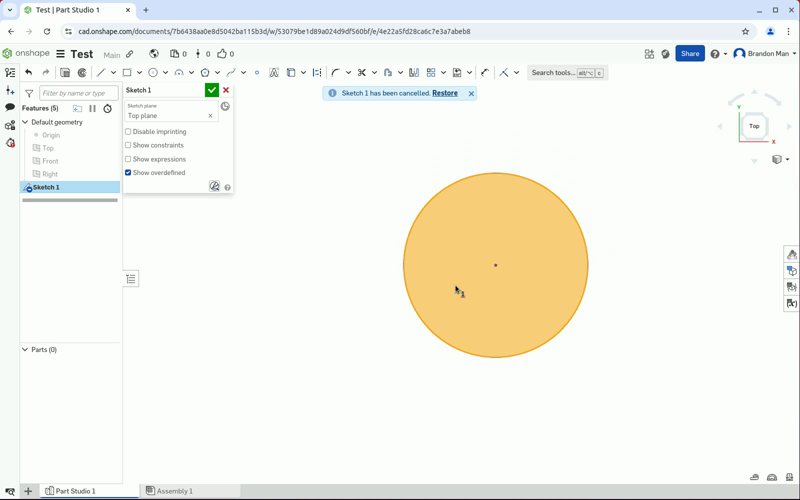
scroll(-6)
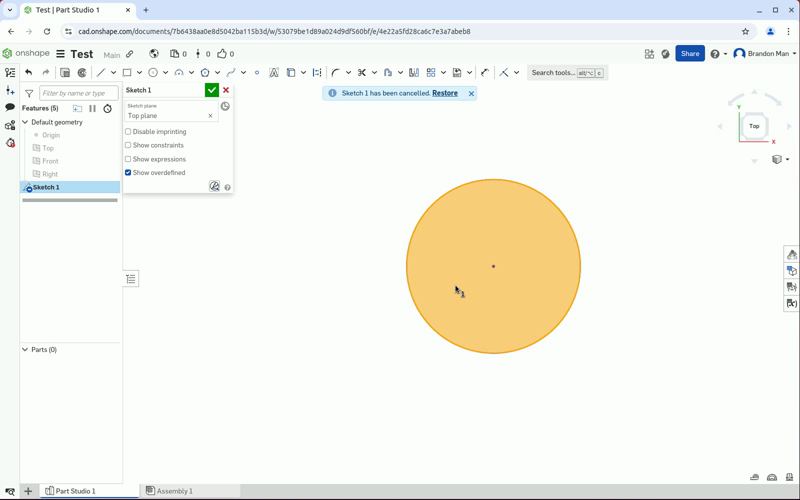
scroll(-6)
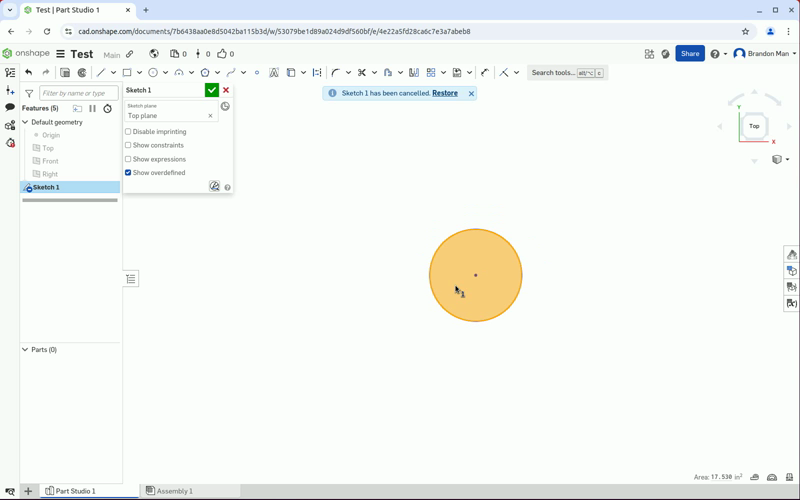
scroll(-6)
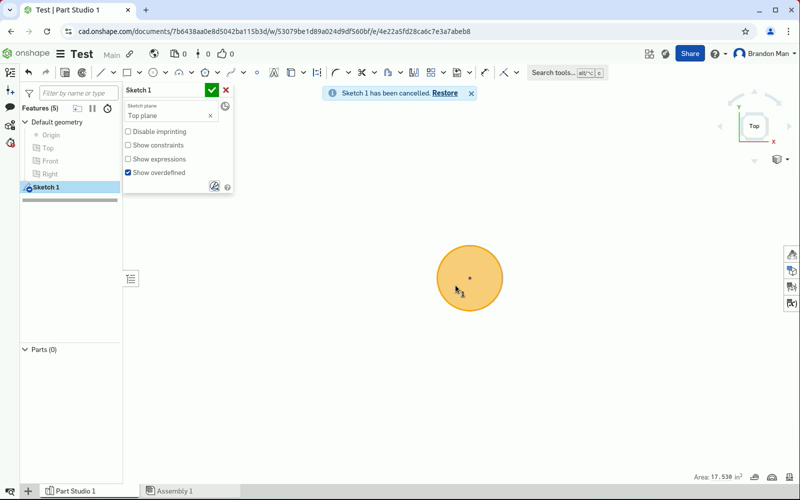
scroll(-6)
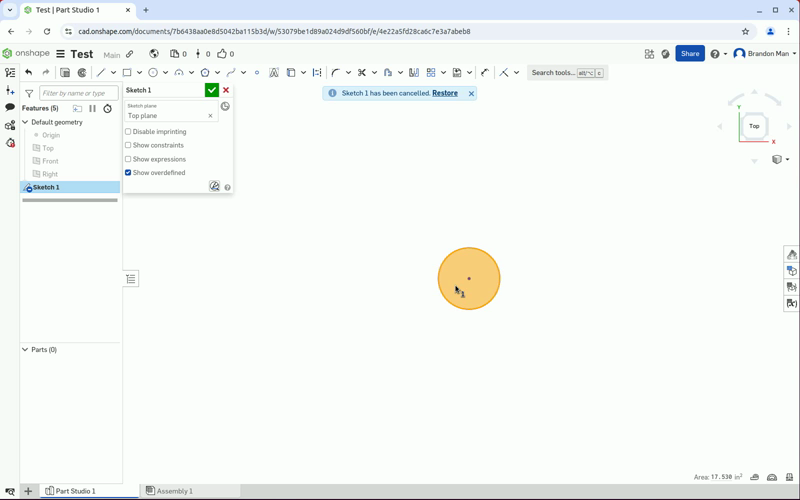
scroll(-6)
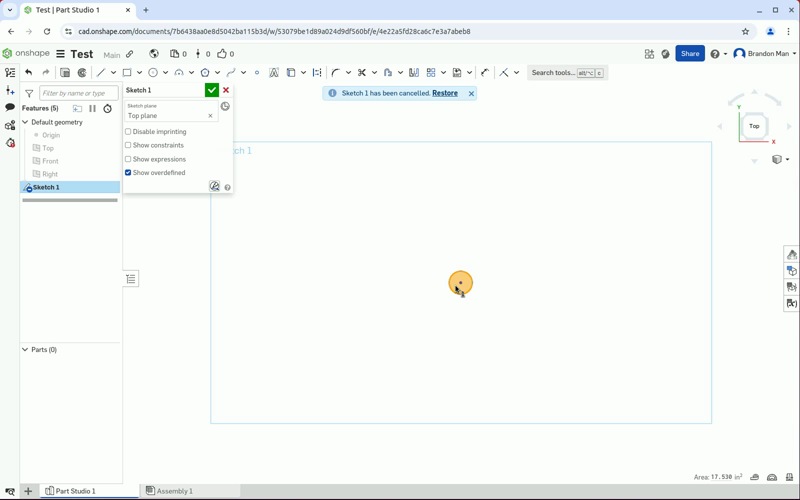
mouse_move(73, 352)
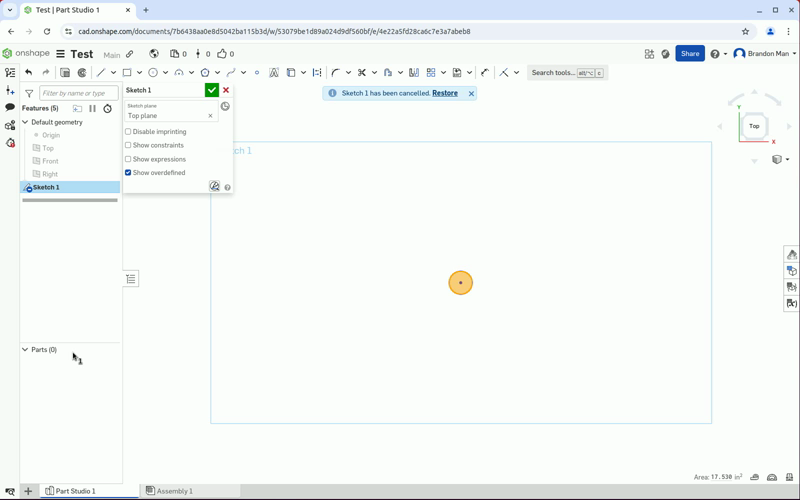
key(shift+y)
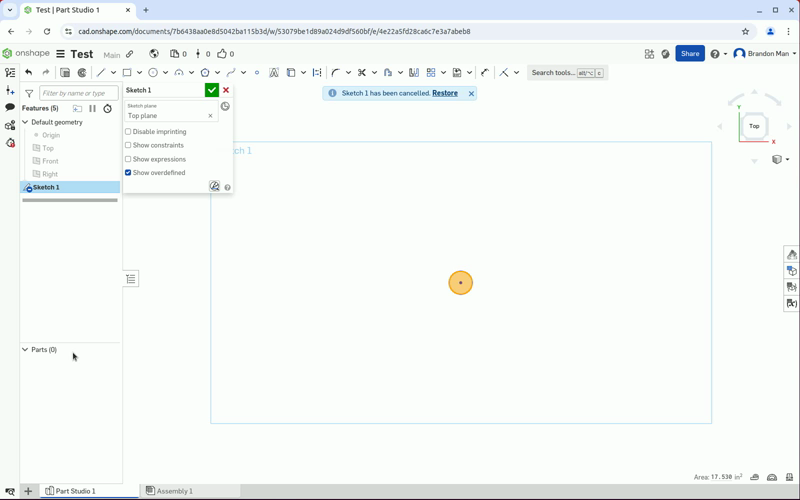
key(shift+e)
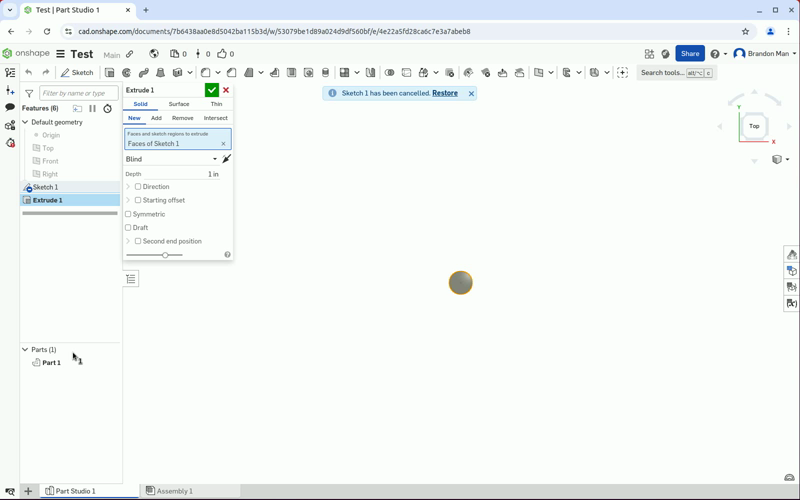
mouse_move(143, 106)
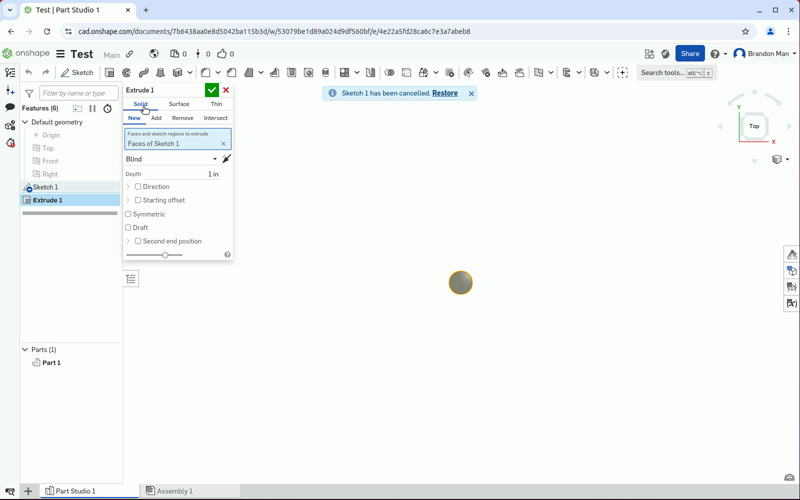
click(143, 106)
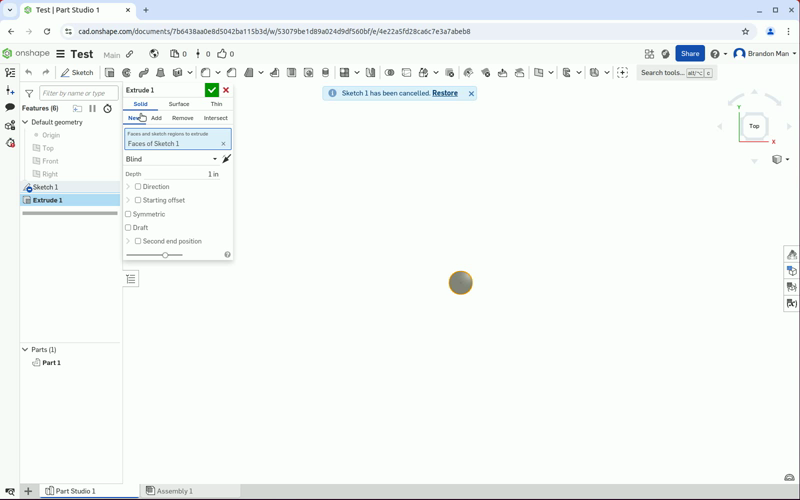
mouse_move(137, 120)
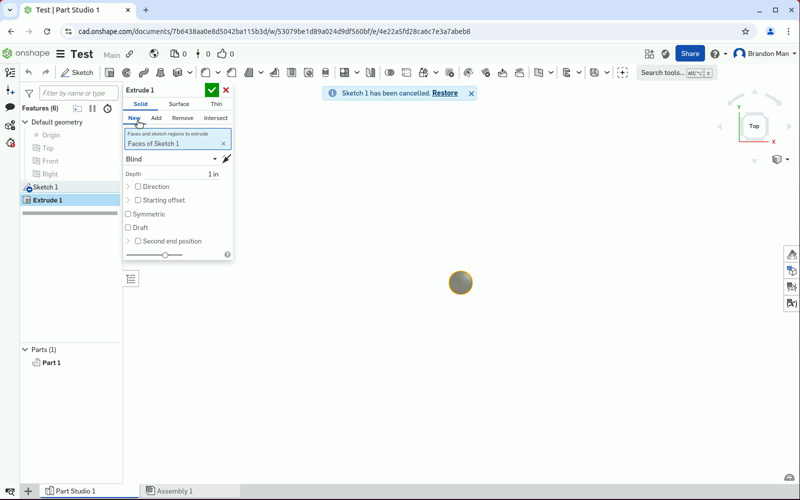
click(137, 120)
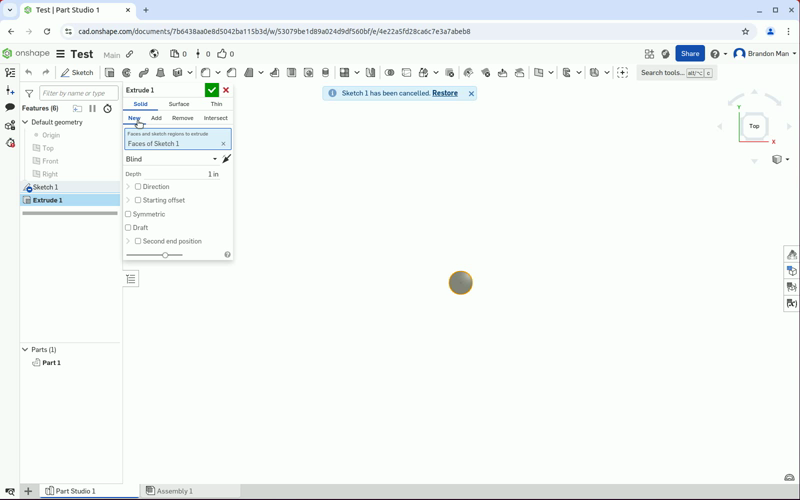
key(tab, 4)
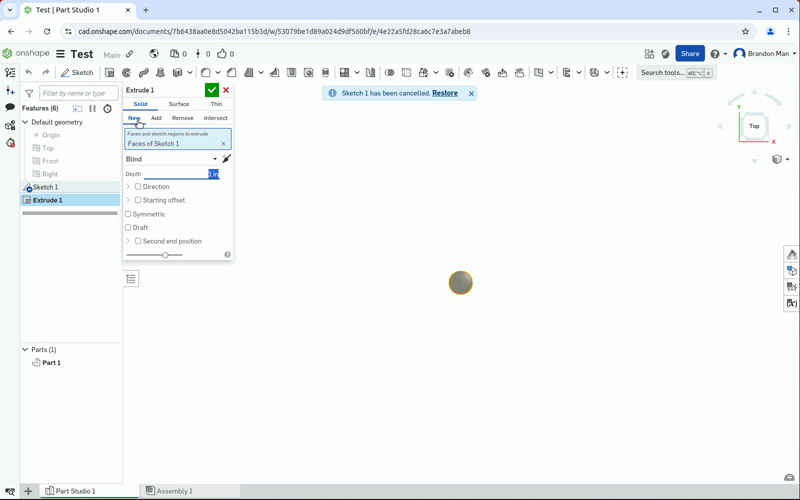
text(-23.108)
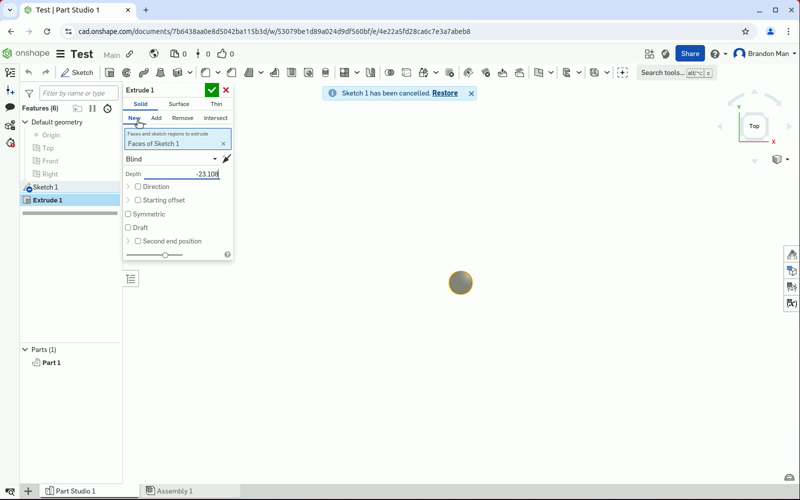
key(enter)
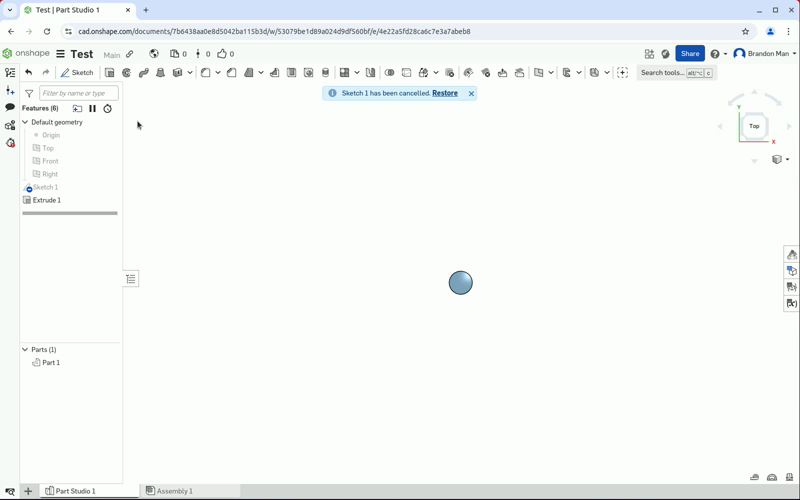
key(shift+h)
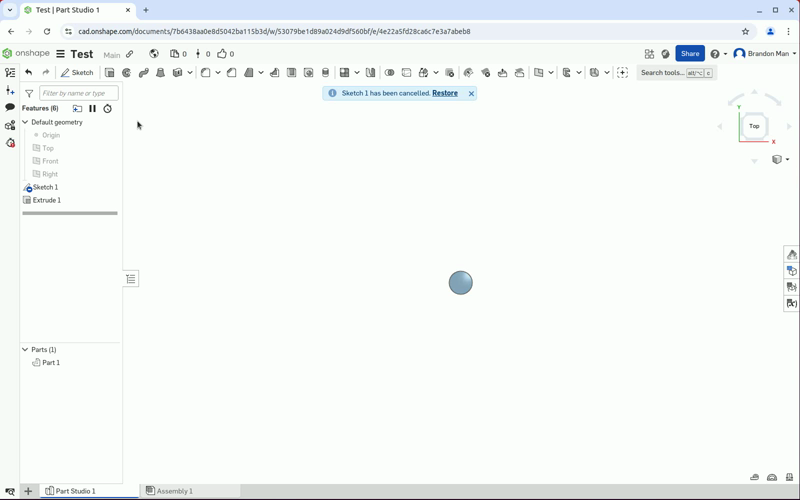
key(shift+h)
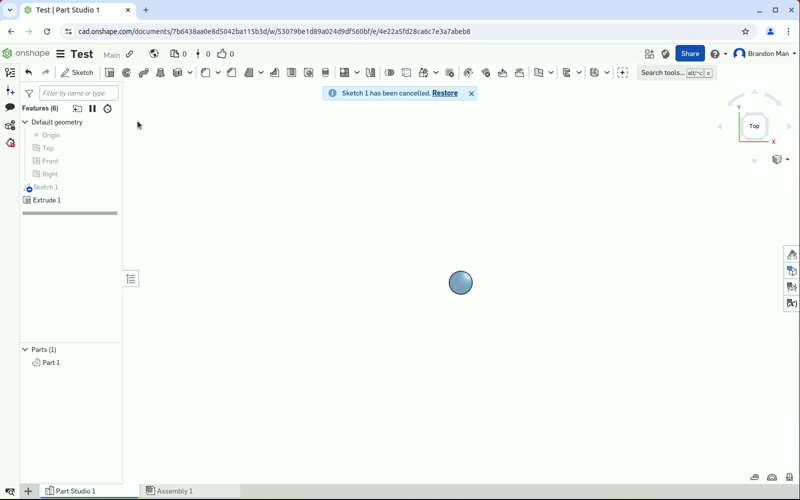
mouse_move(73, 189)
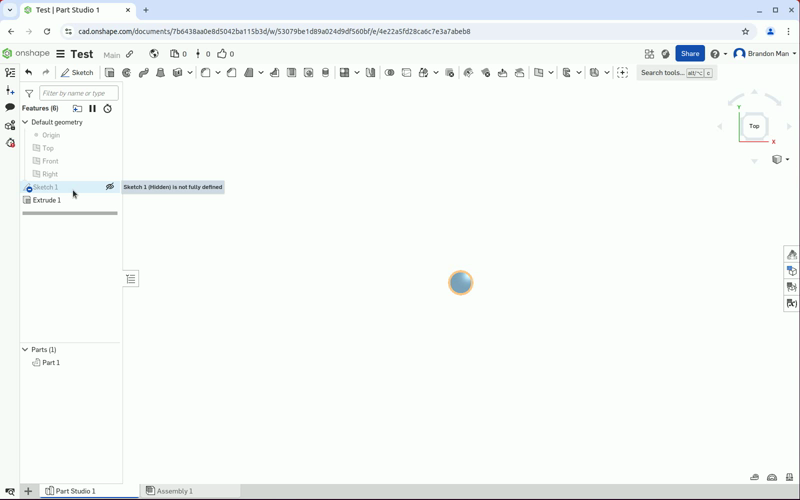
click(73, 189)
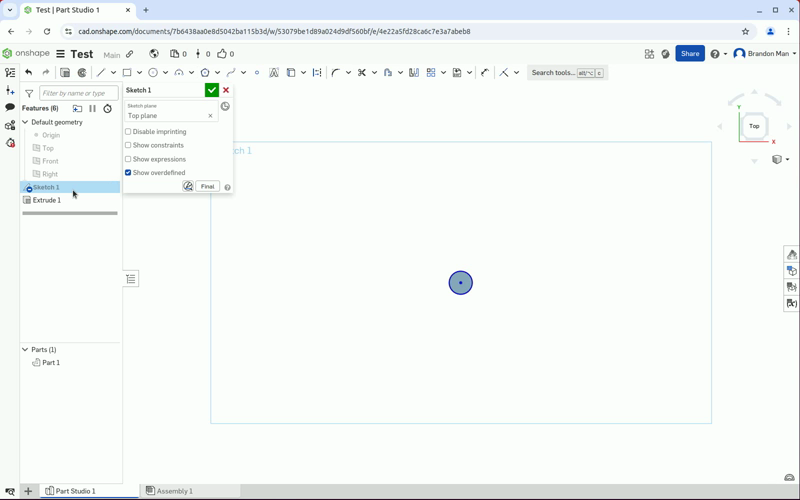
mouse_move(229, 92)
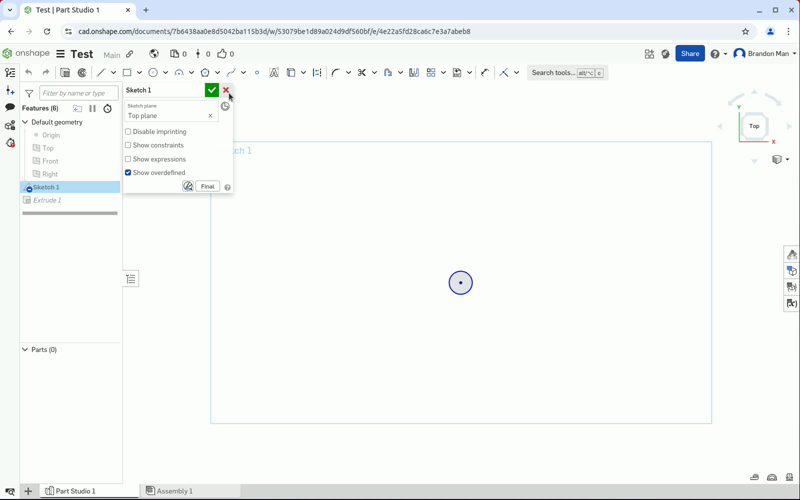
click(229, 92)
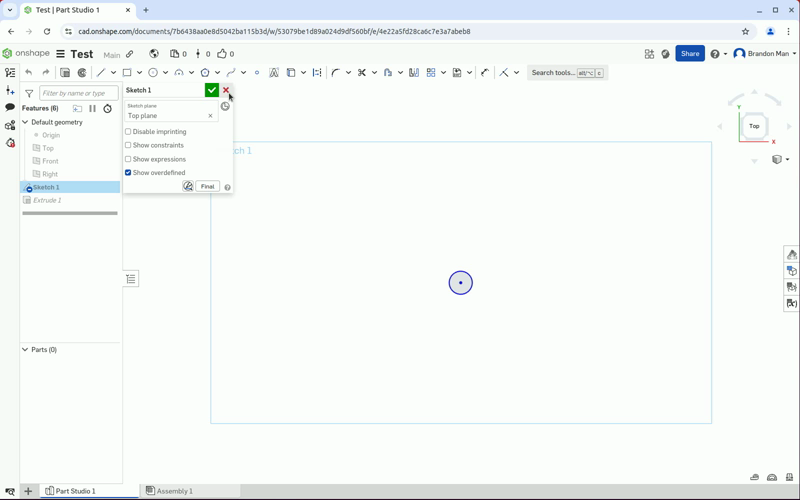
key(shift+s)
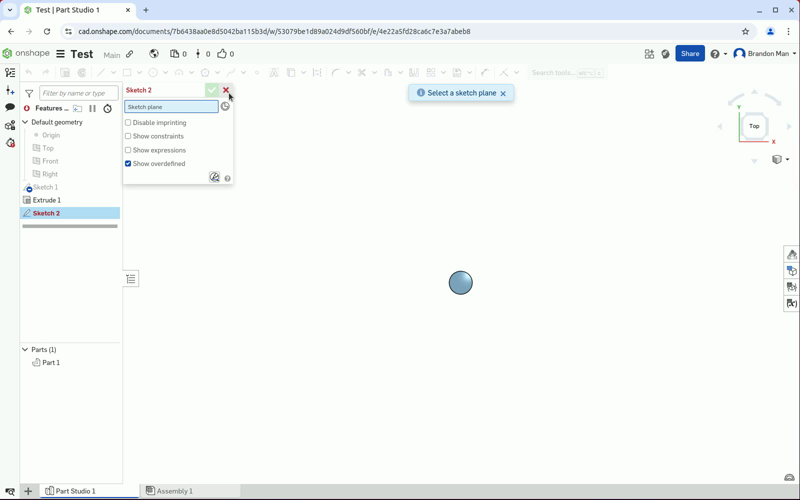
mouse_move(73, 150)
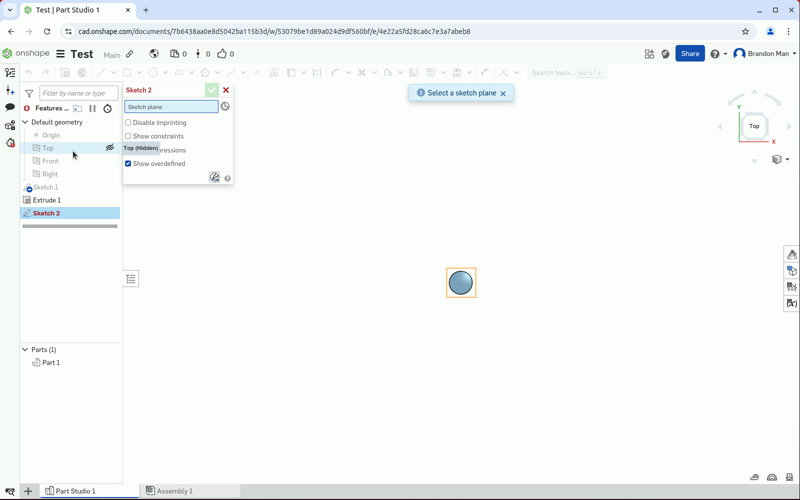
click(73, 150)
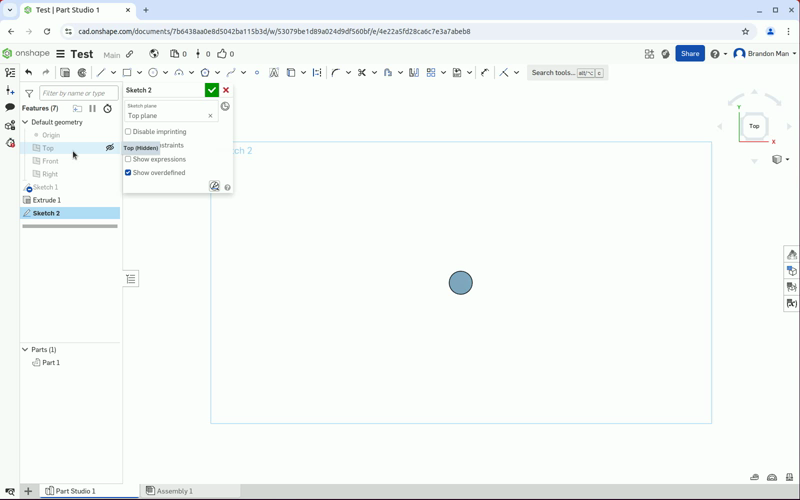
mouse_move(73, 352)
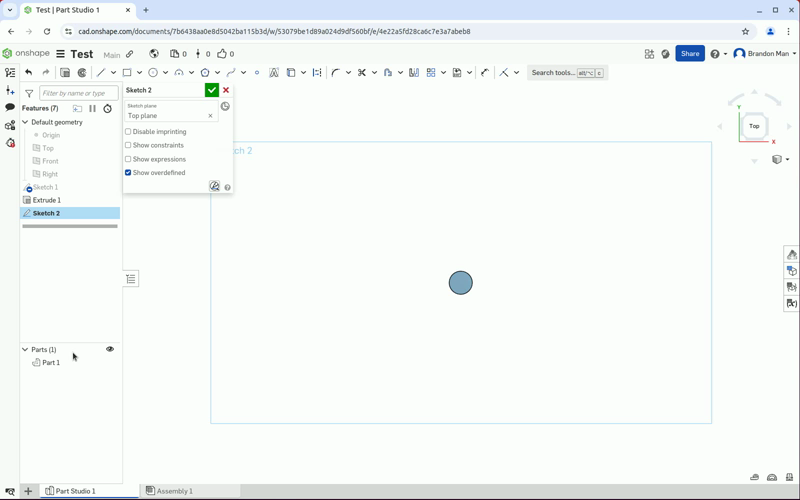
key(y)
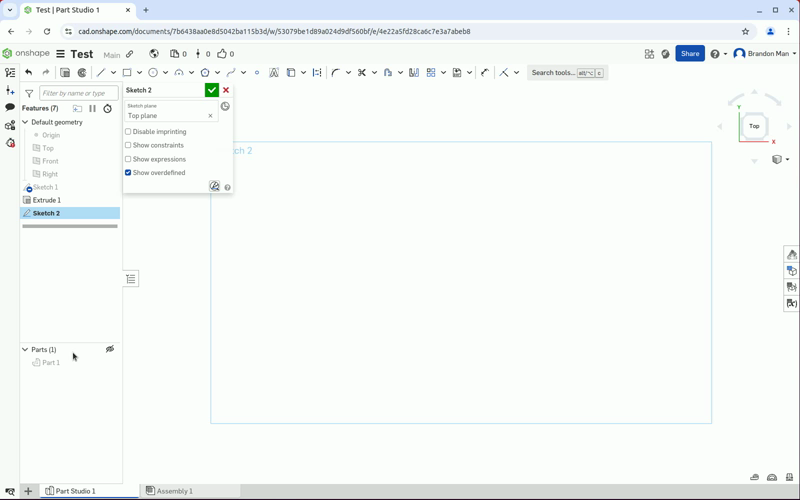
key(c)
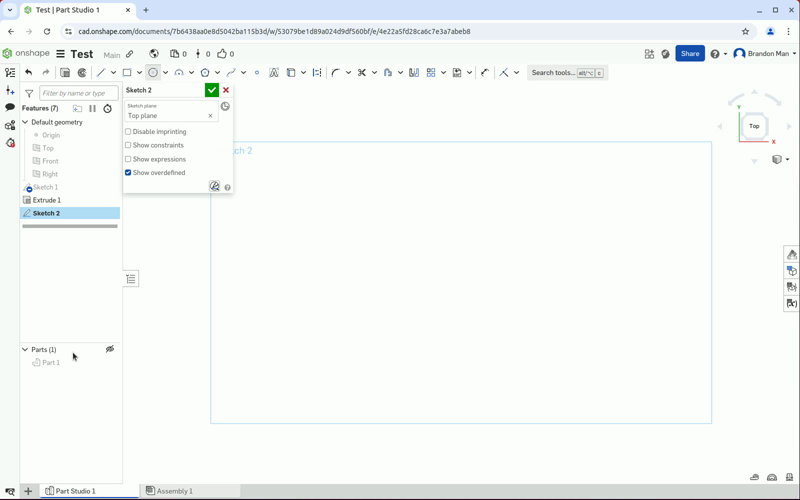
key_down(shift)
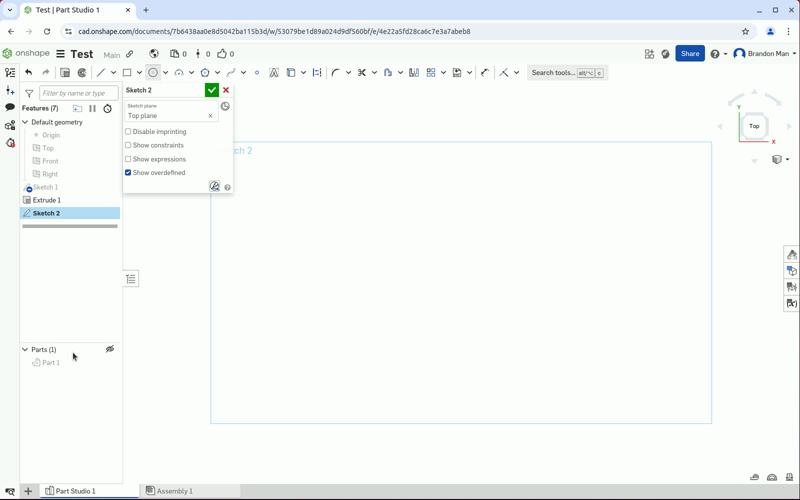
mouse_move(461, 282)
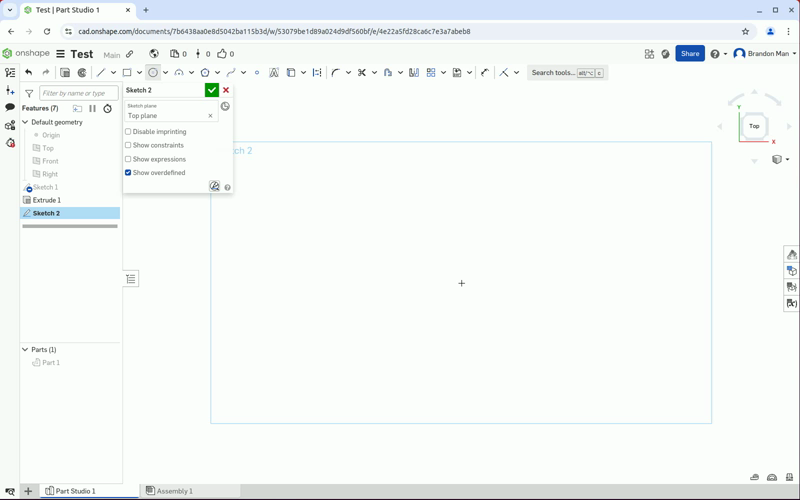
click(461, 282)
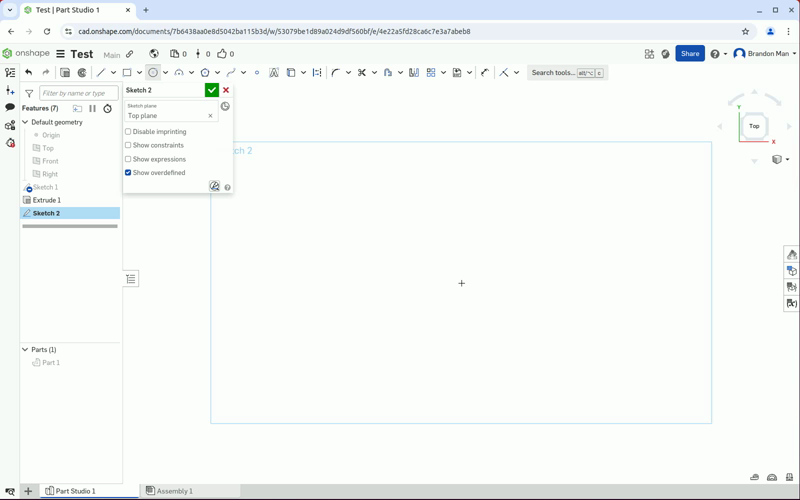
key_up(shift)
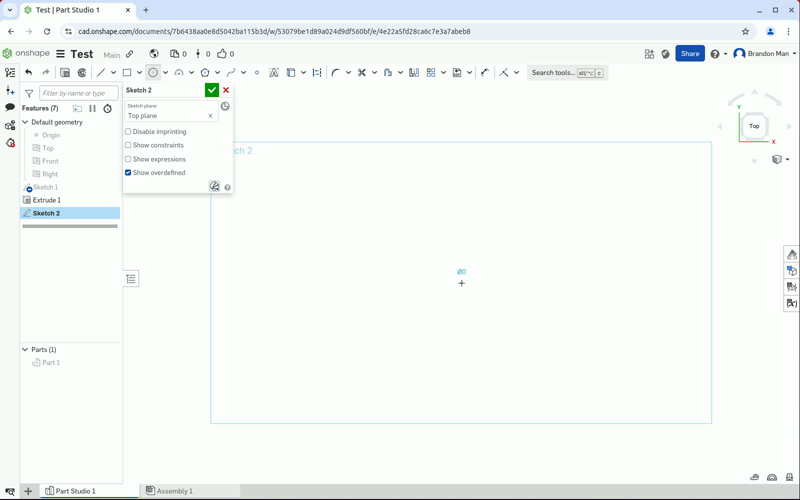
mouse_move(464, 282)
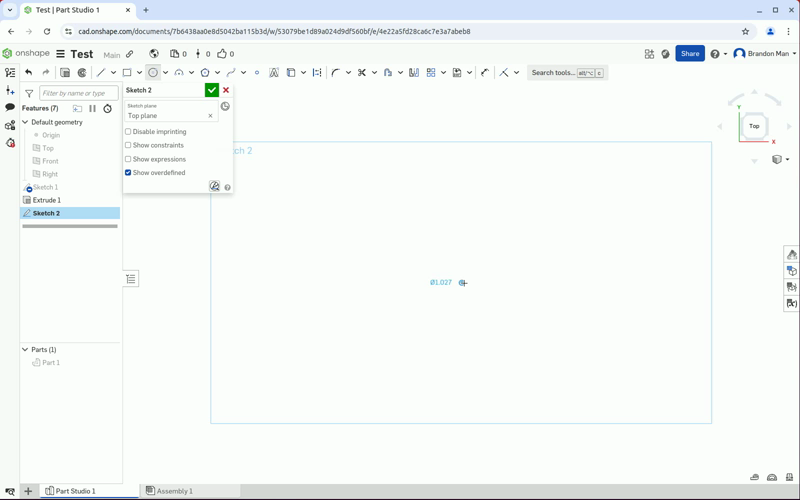
scroll(6)
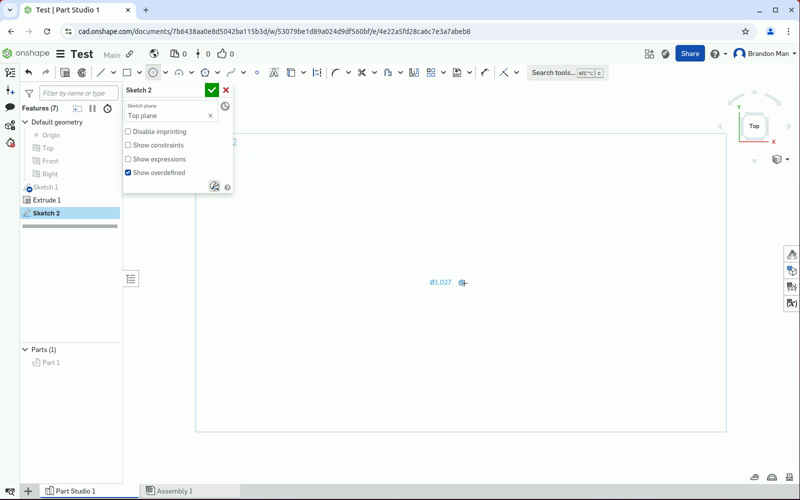
scroll(6)
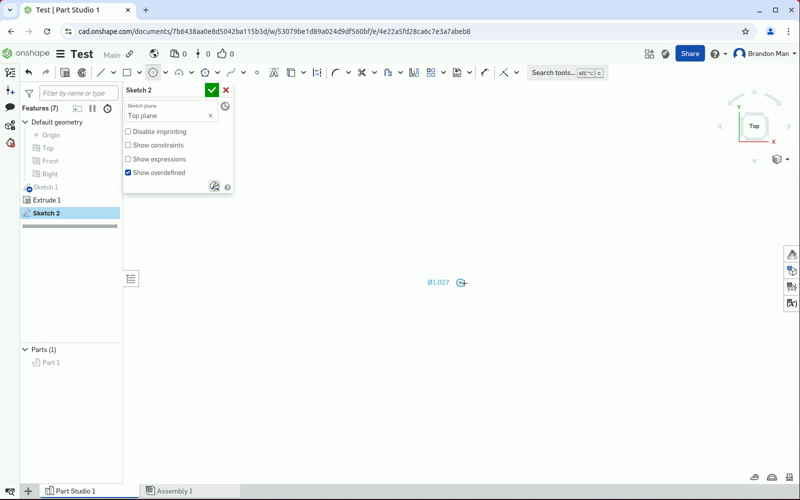
scroll(6)
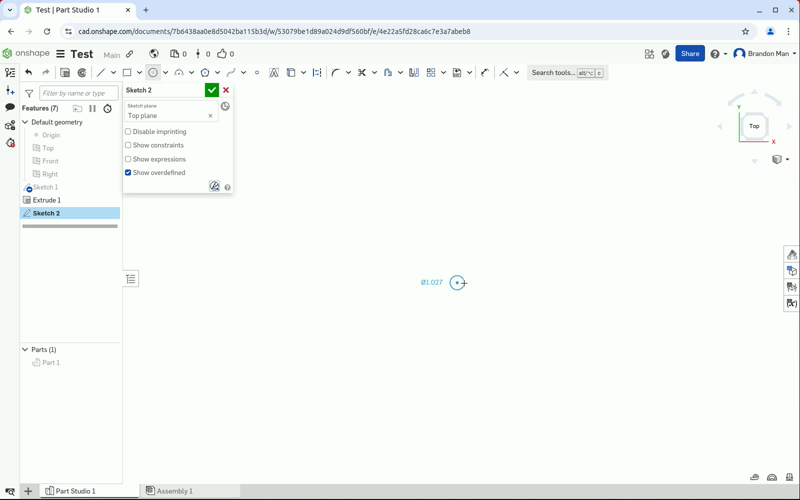
scroll(6)
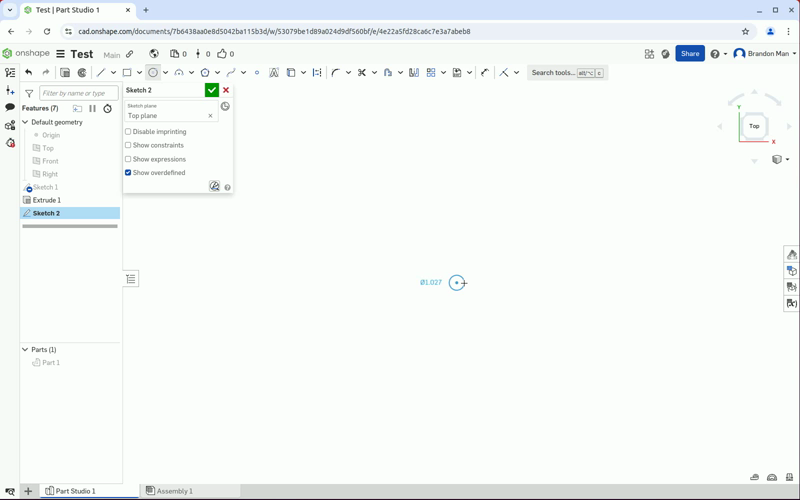
scroll(6)
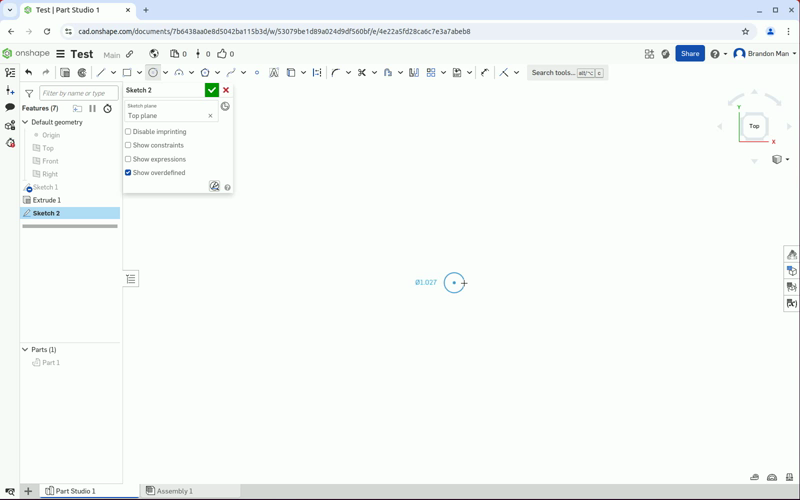
scroll(6)
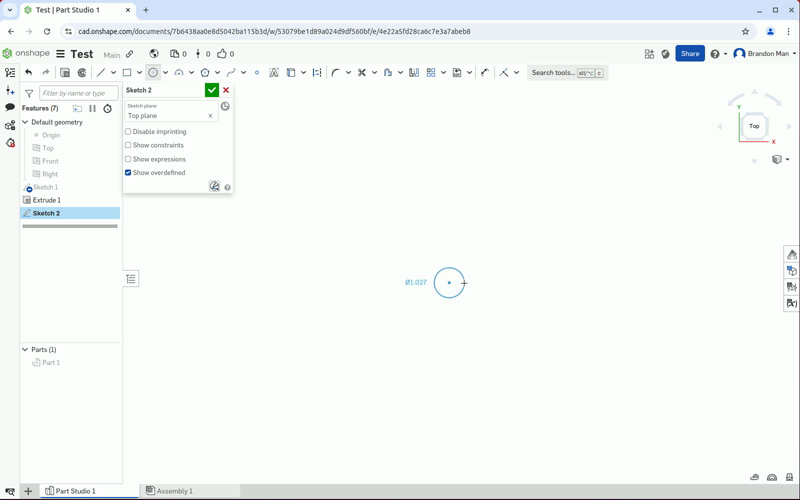
scroll(6)
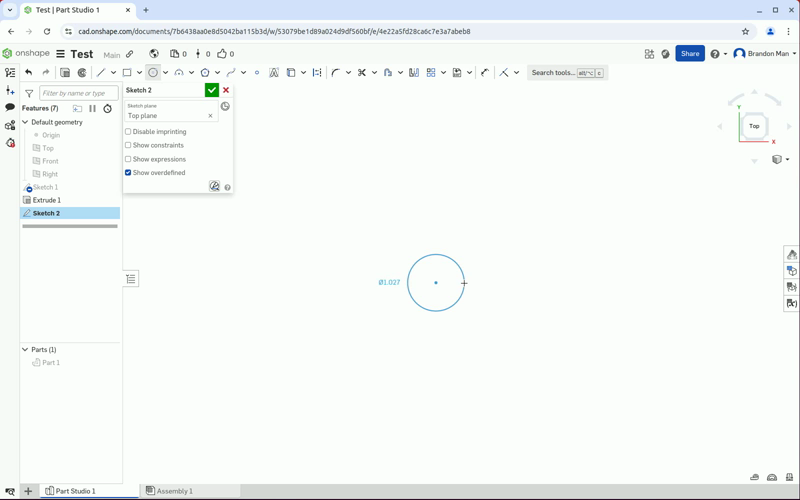
click(464, 282)
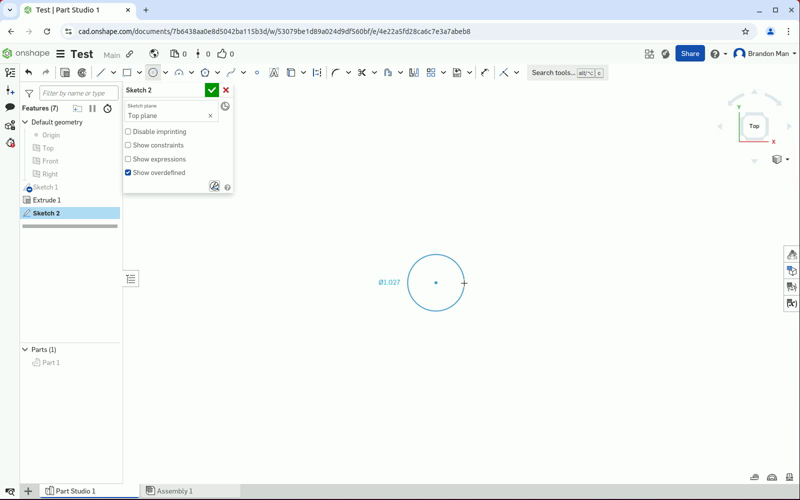
scroll(-6)
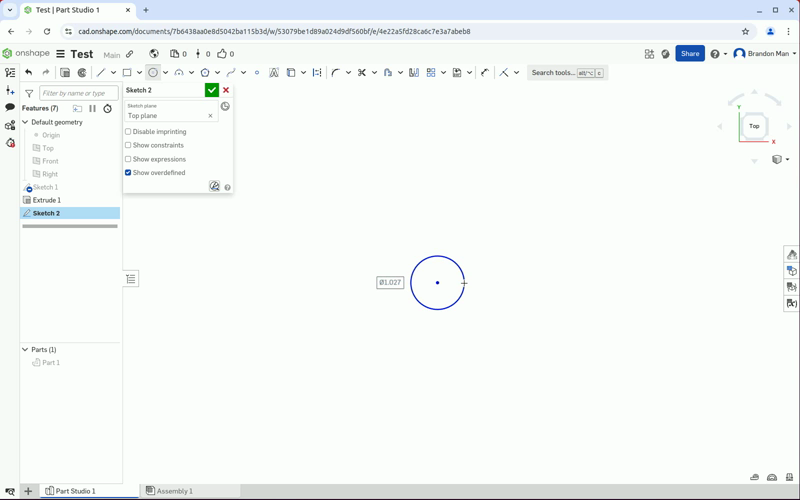
scroll(-6)
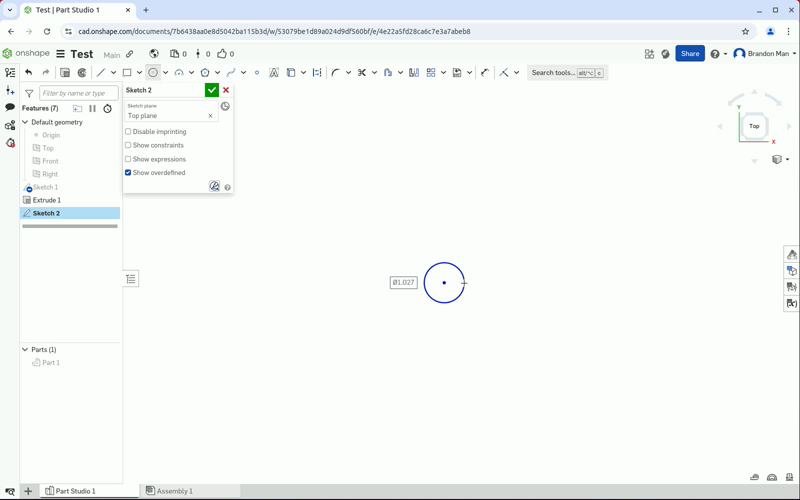
scroll(-6)
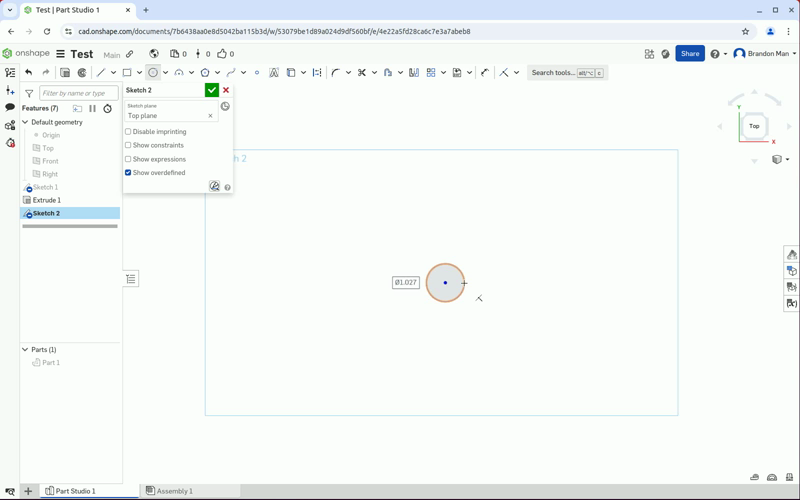
scroll(-6)
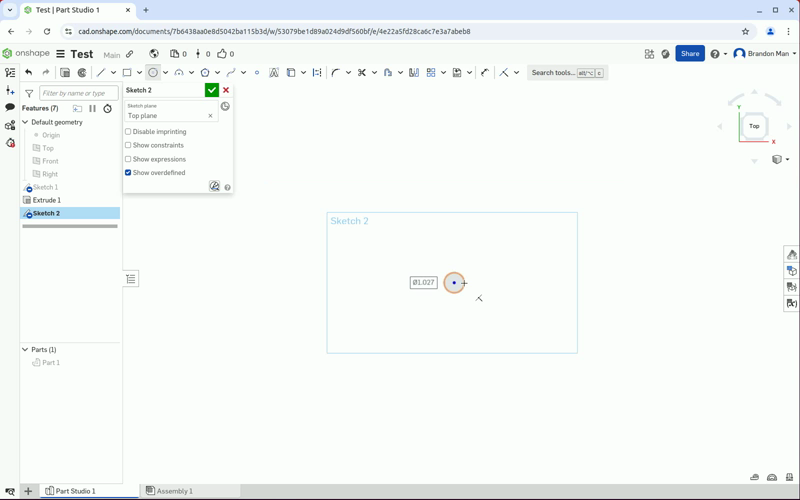
scroll(-6)
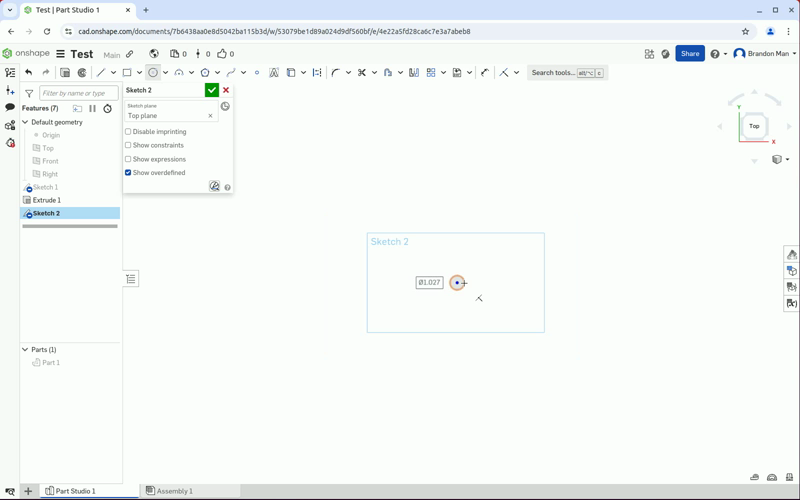
scroll(-6)
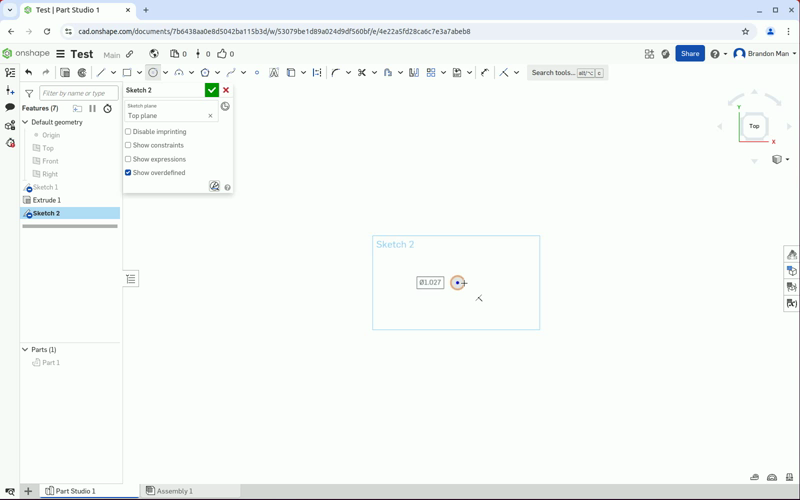
scroll(-6)
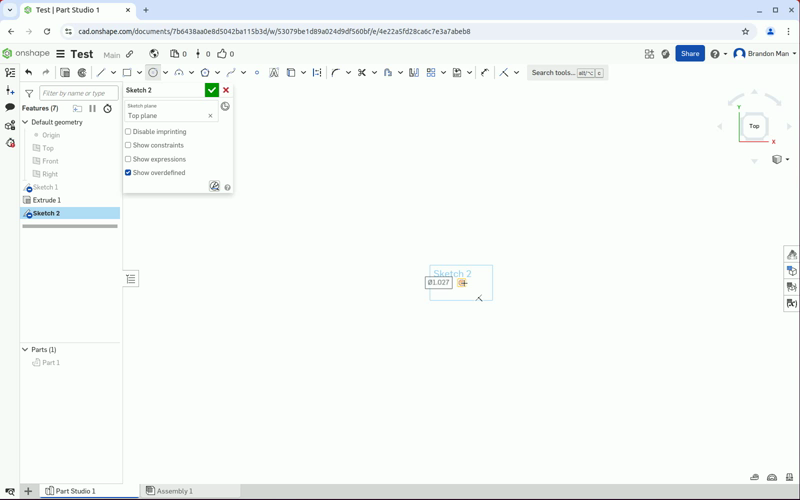
key(esc)
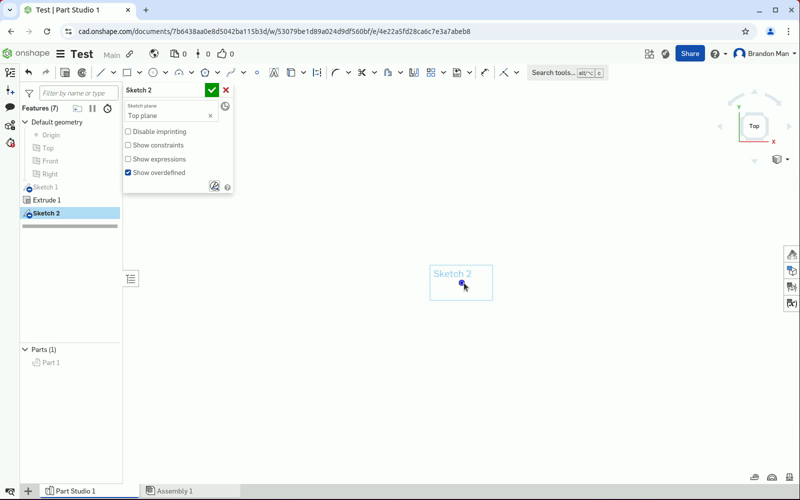
mouse_move(464, 281)
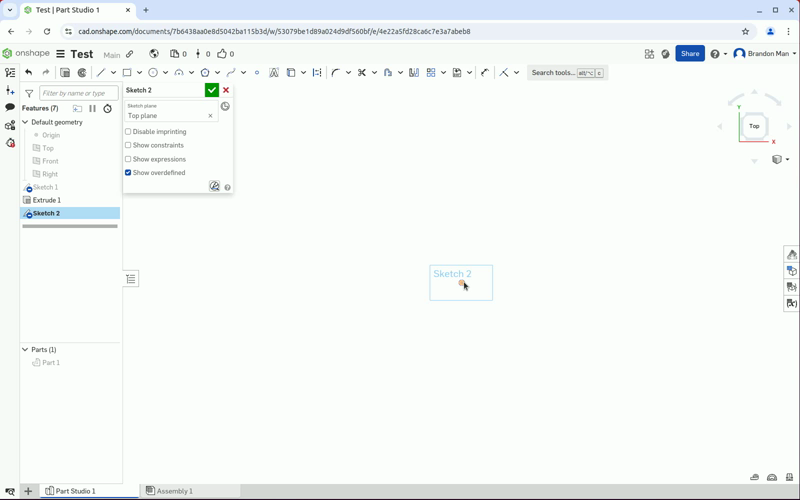
scroll(6)
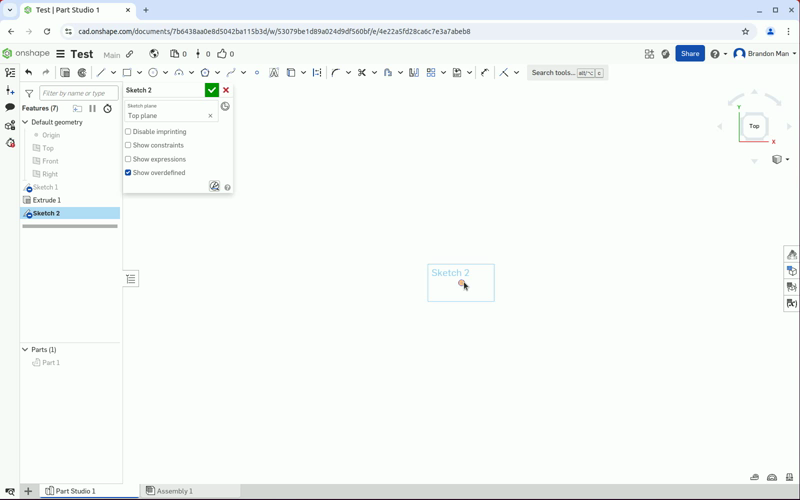
scroll(6)
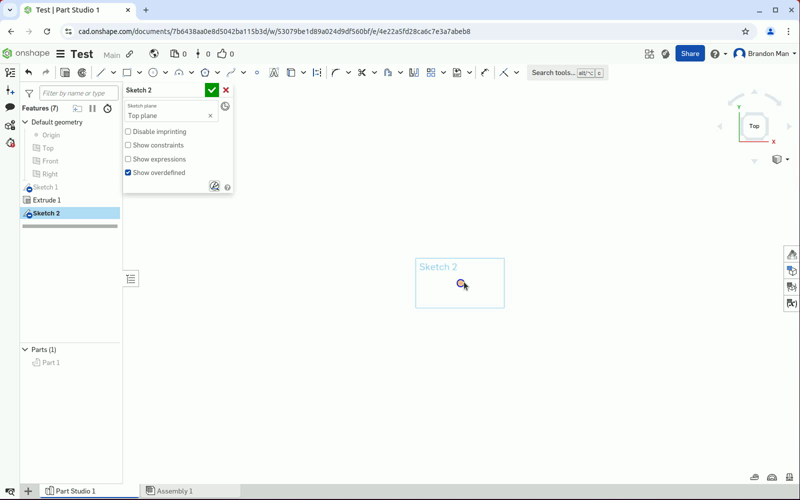
scroll(6)
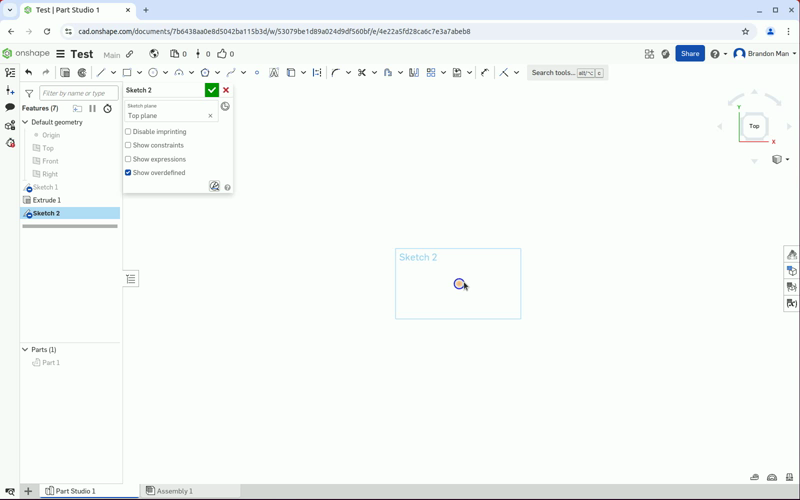
scroll(6)
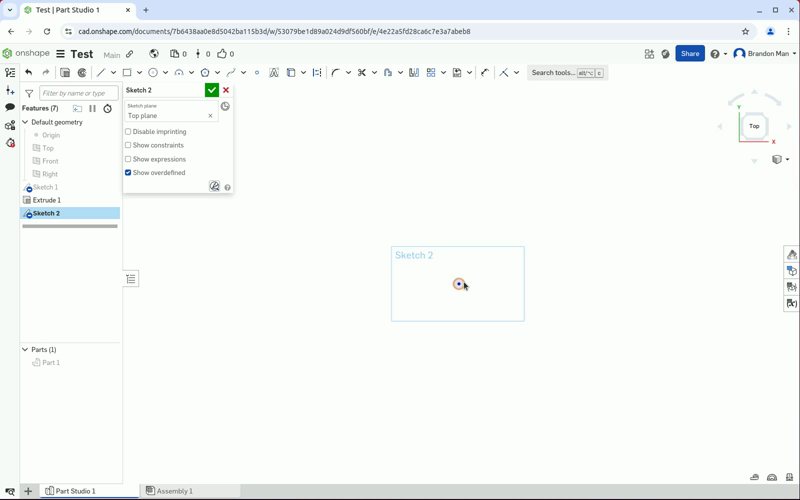
scroll(6)
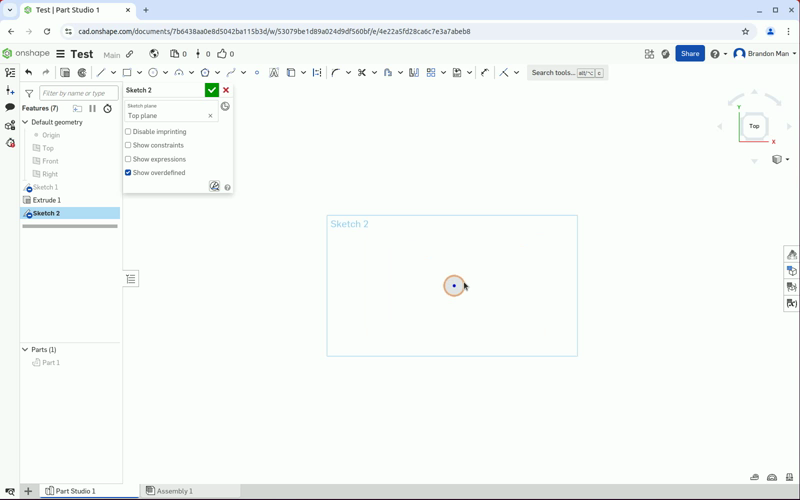
scroll(6)
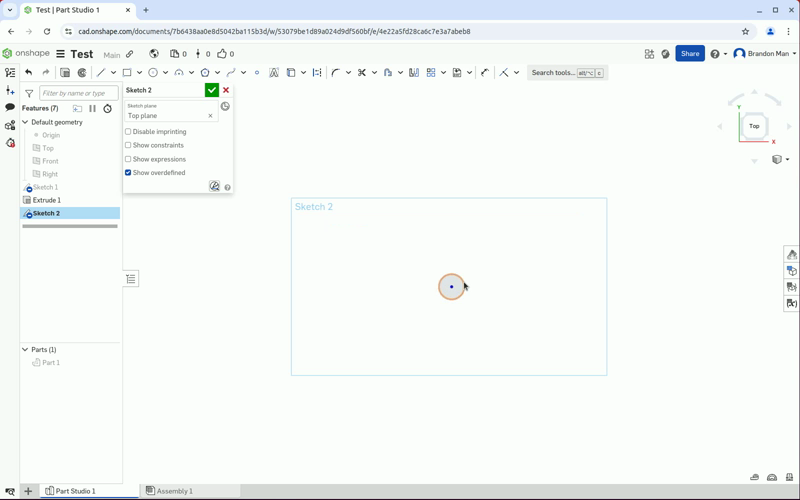
scroll(6)
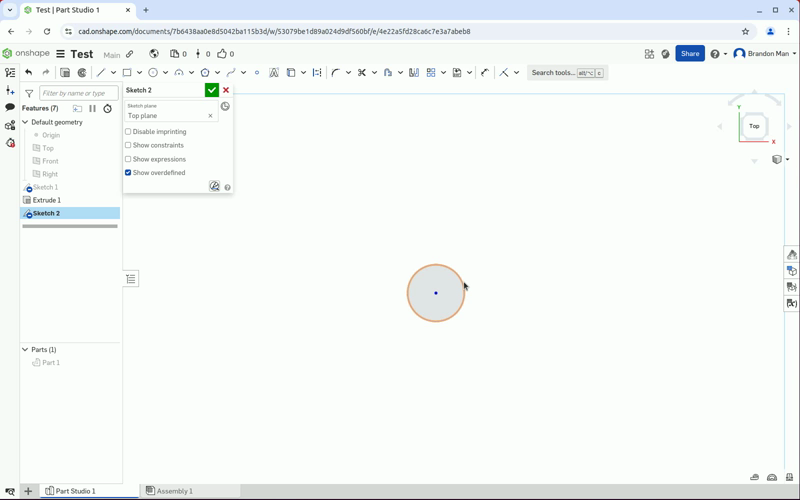
click(464, 281)
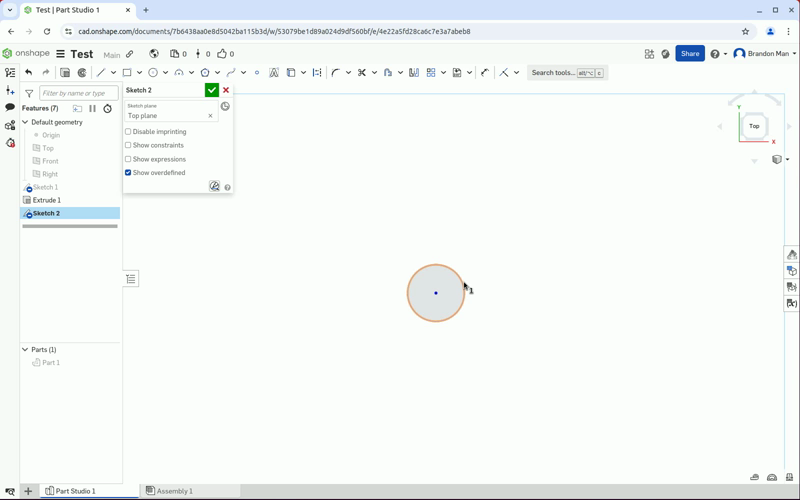
scroll(-6)
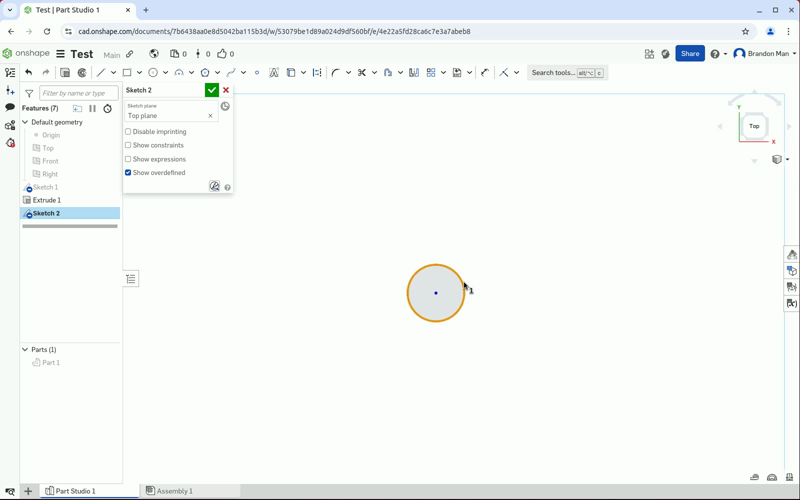
scroll(-6)
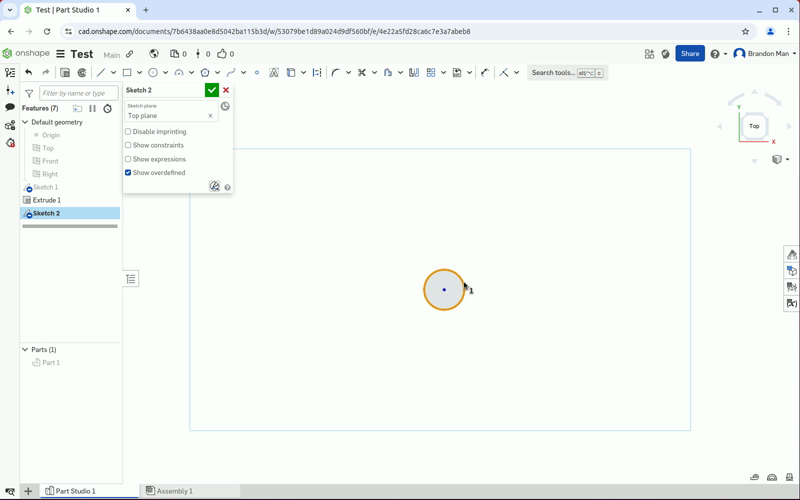
scroll(-6)
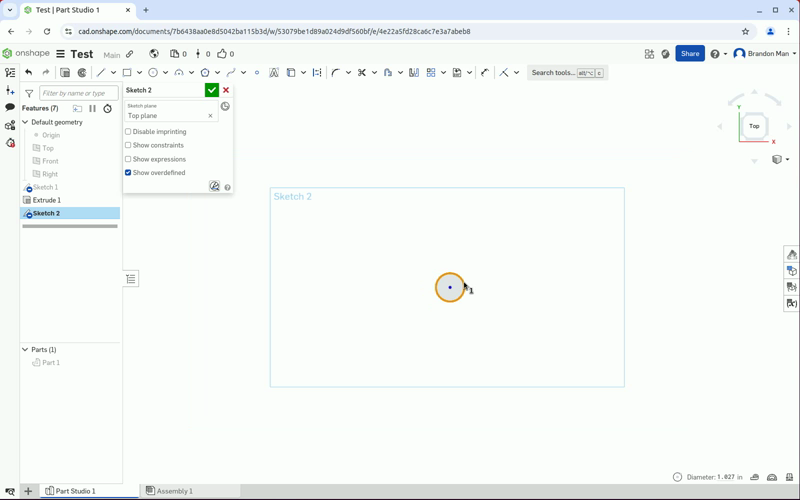
scroll(-6)
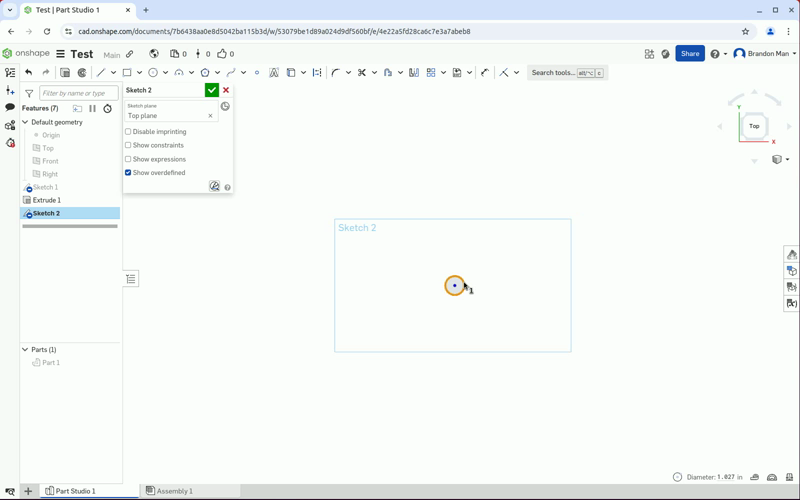
scroll(-6)
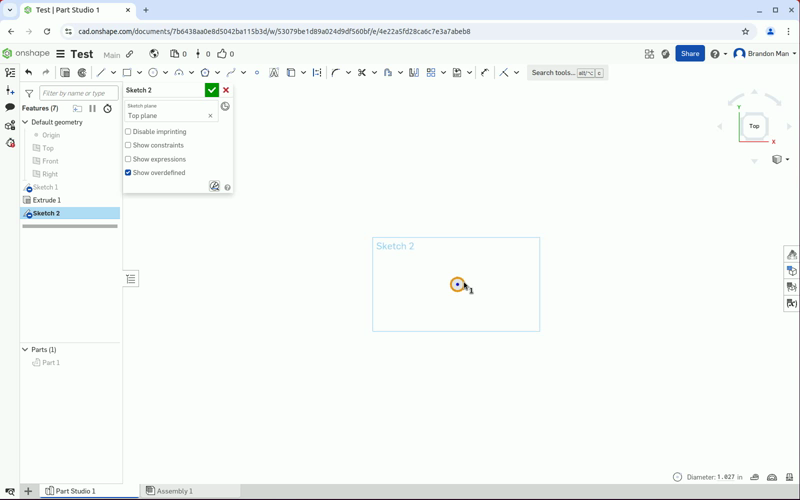
scroll(-6)
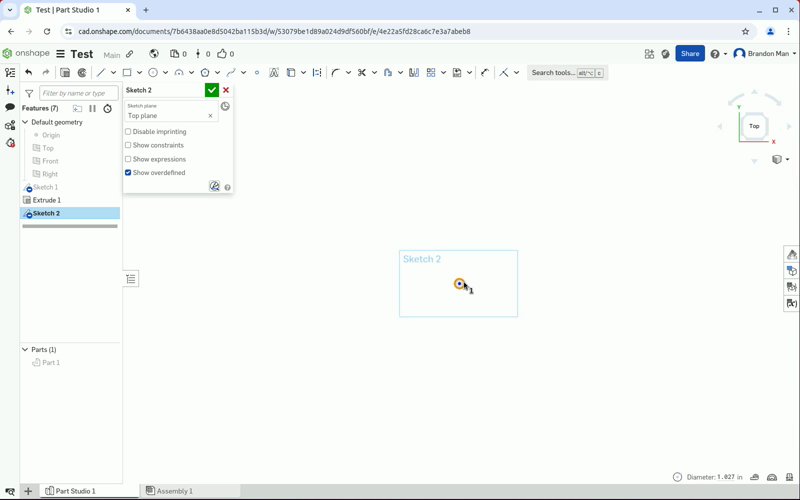
scroll(-6)
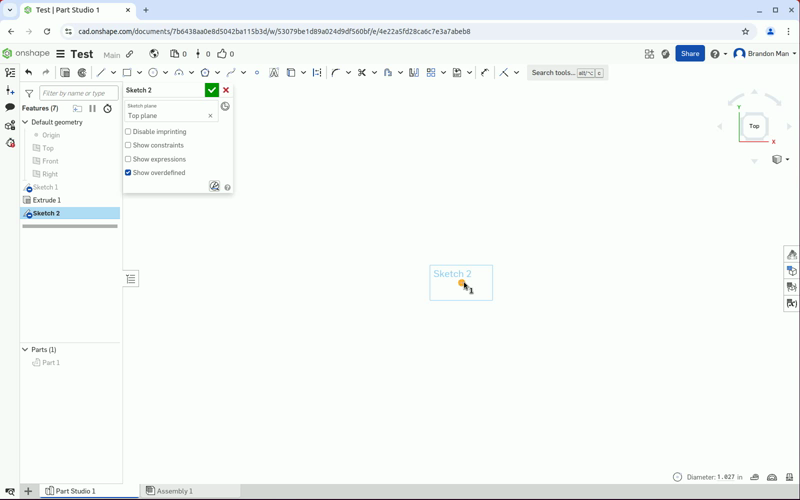
mouse_move(73, 352)
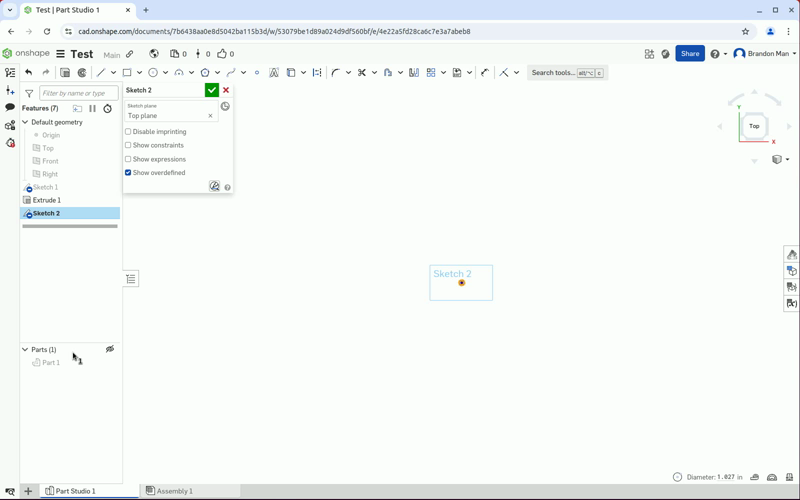
key(shift+y)
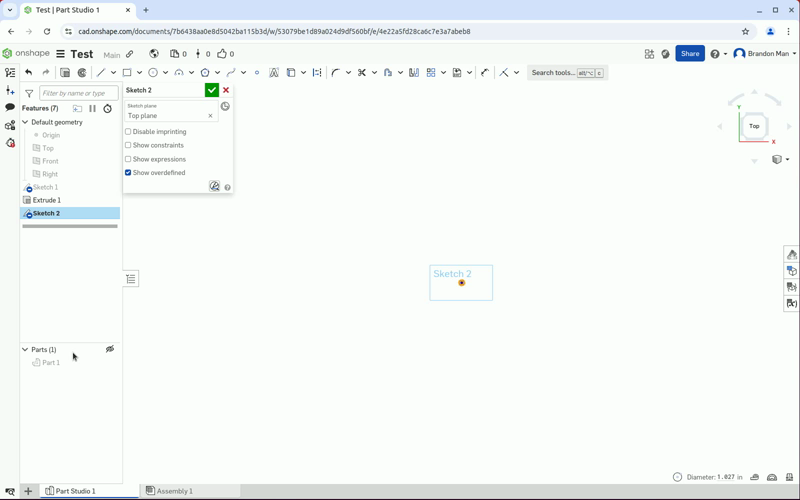
key(shift+e)
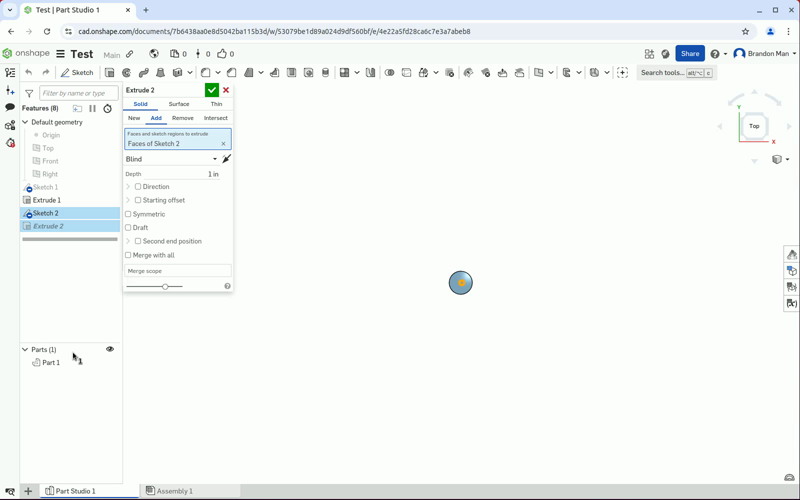
mouse_move(143, 106)
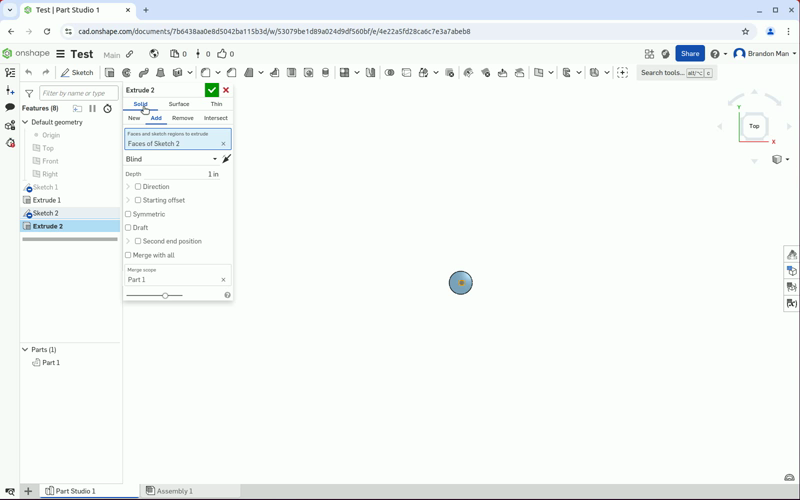
click(143, 106)
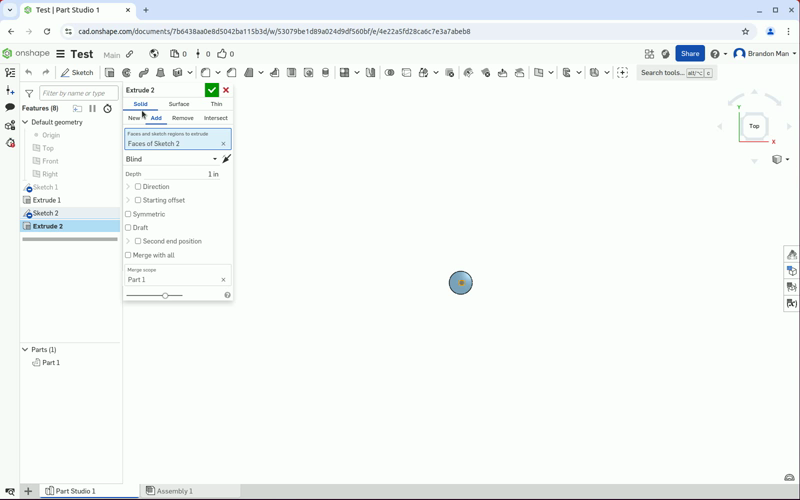
mouse_move(137, 120)
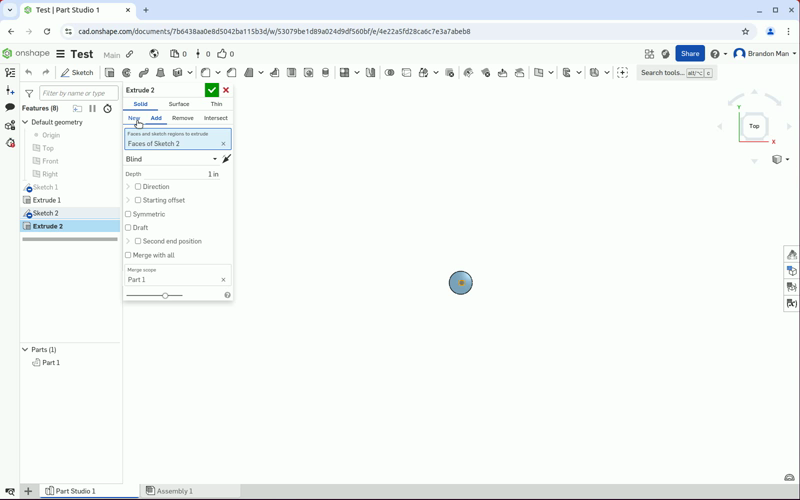
click(137, 120)
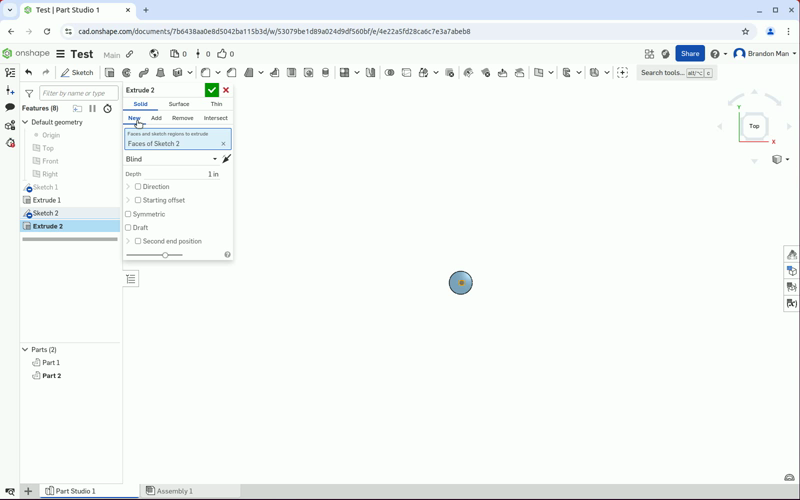
key(tab, 4)
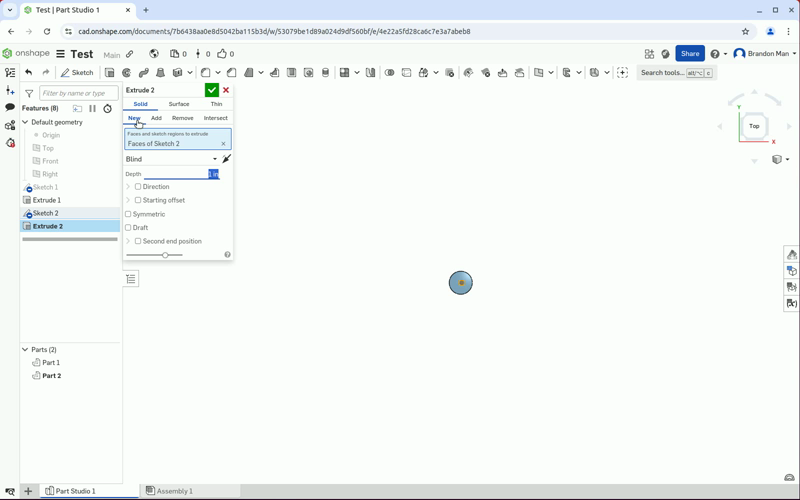
text(12.276)
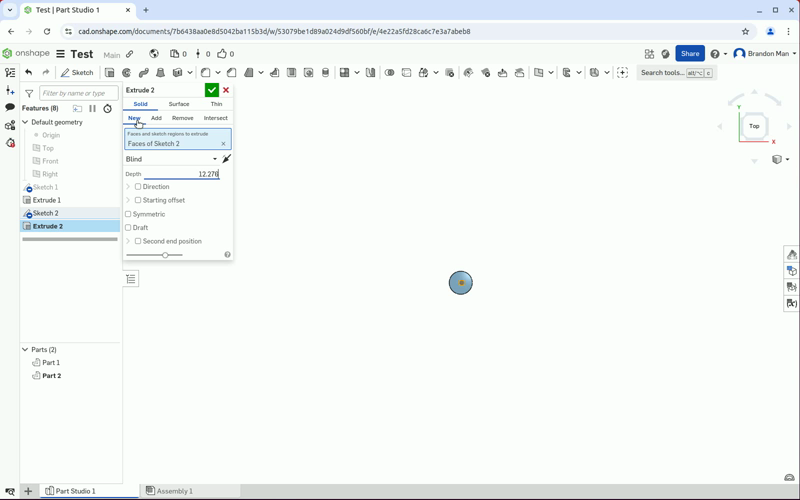
key(enter)
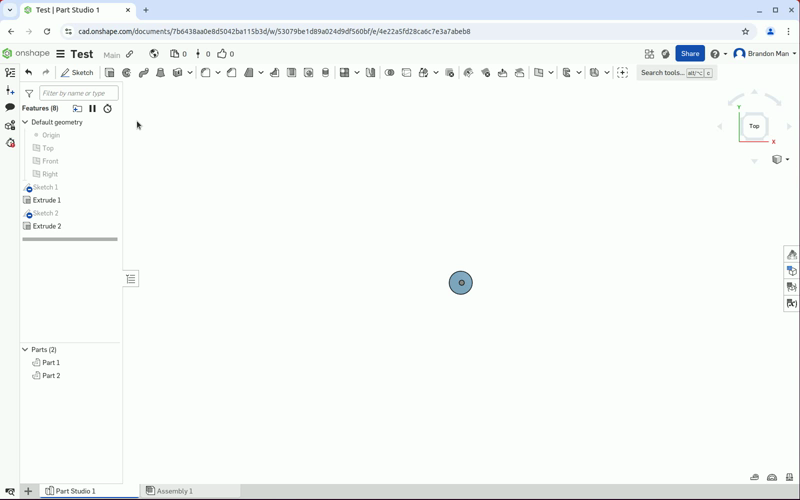
key(shift+h)
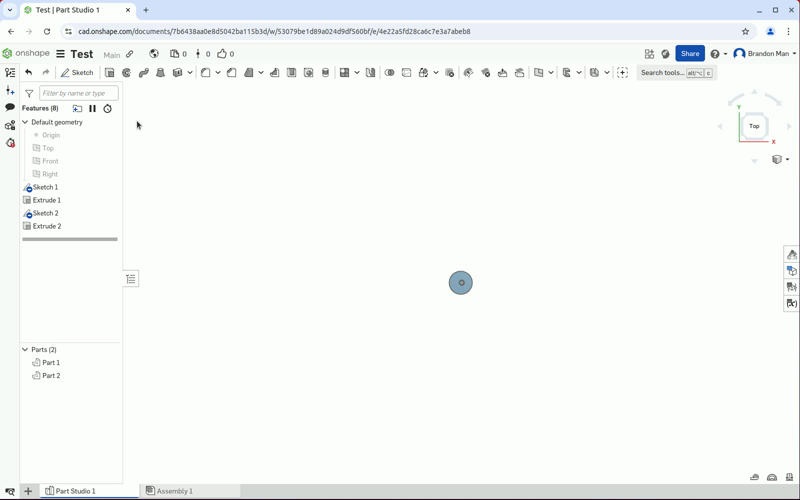
key(shift+h)
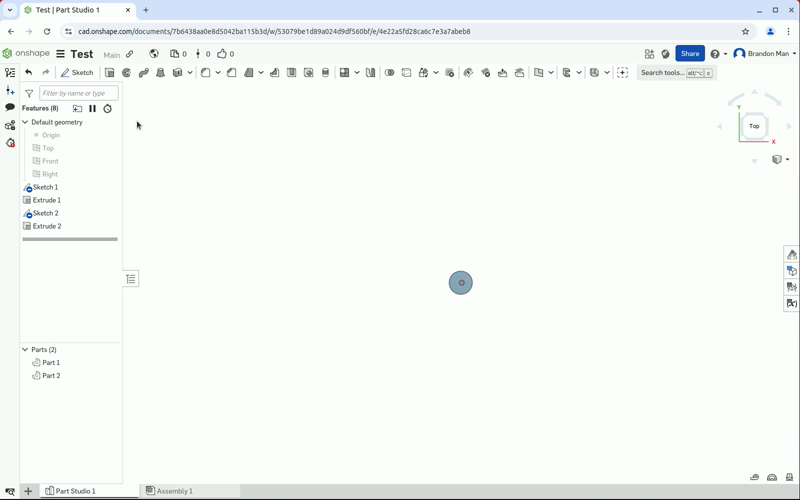
key(shift+7)
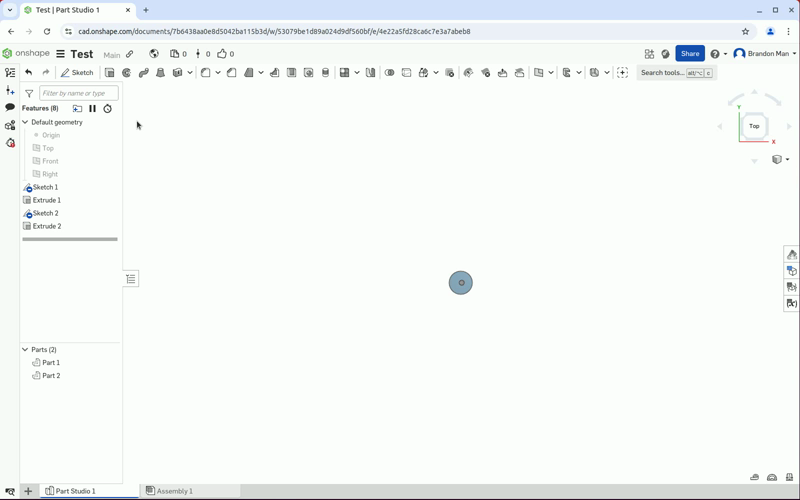
key(up, 3)
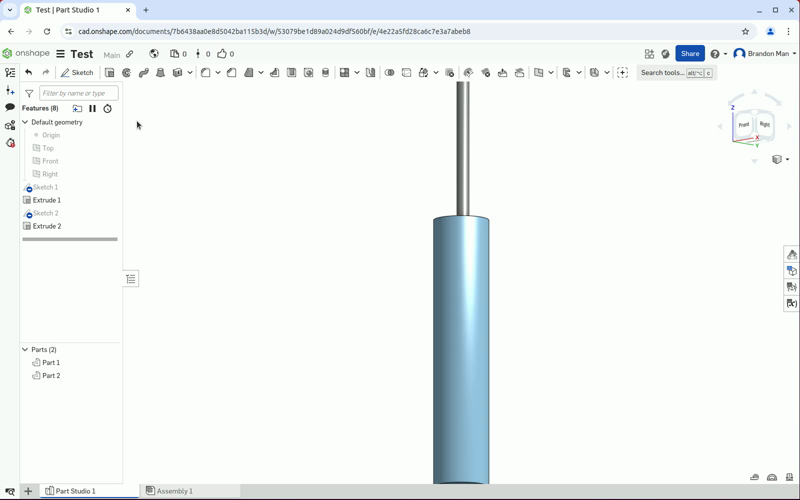
key(left, 3)
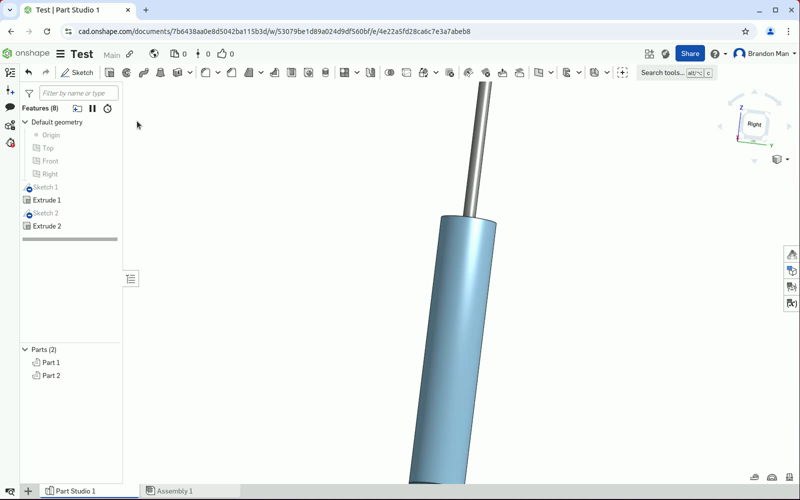
key(right, 3)
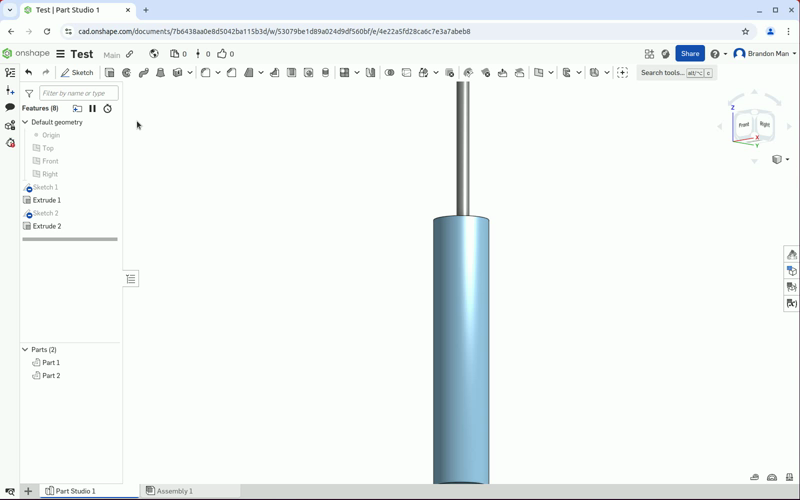
key(down, 3)
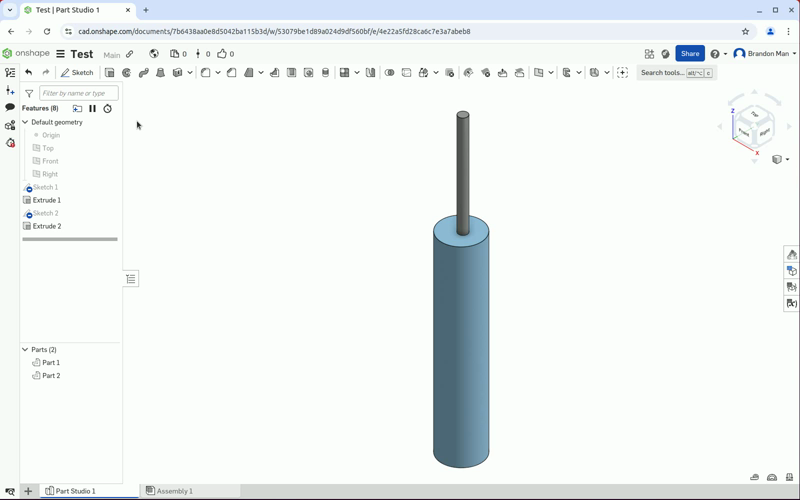
mouse_move(73, 189)
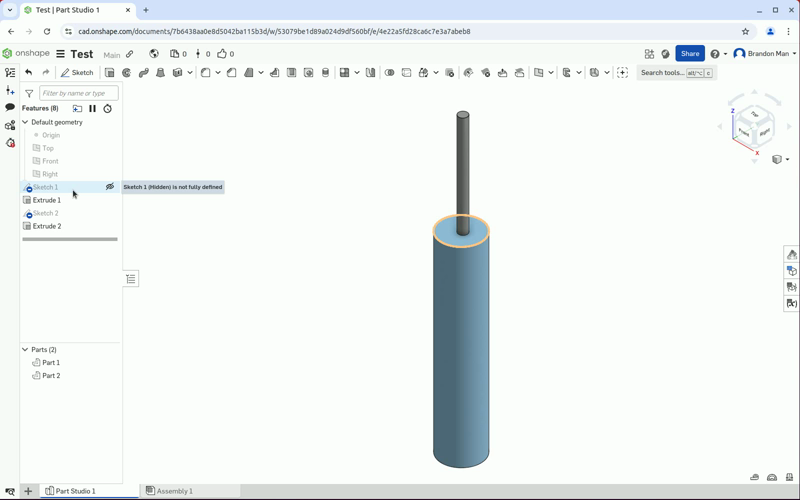
click(73, 189)